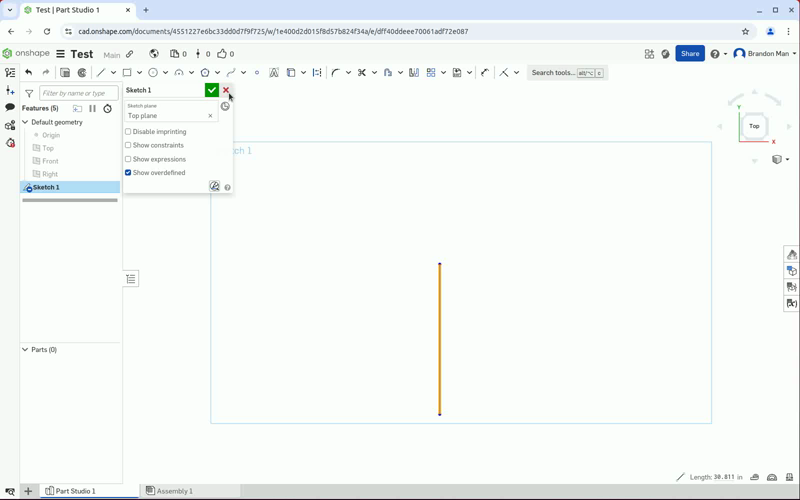
key(shift+h)
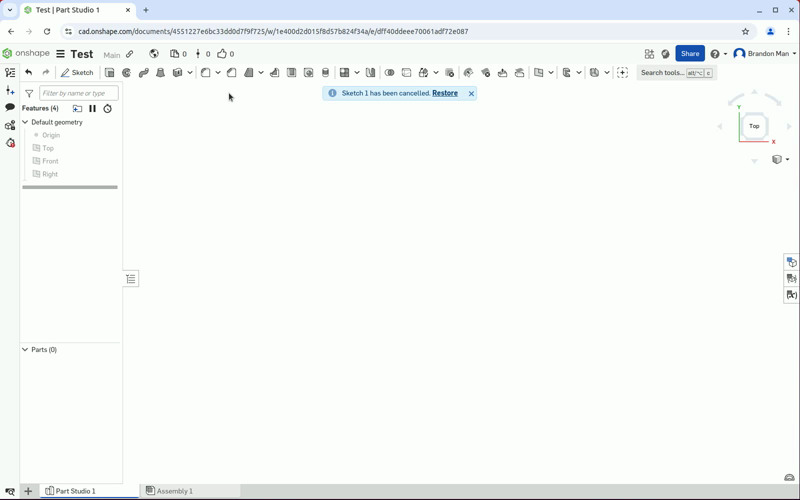
mouse_move(73, 352)
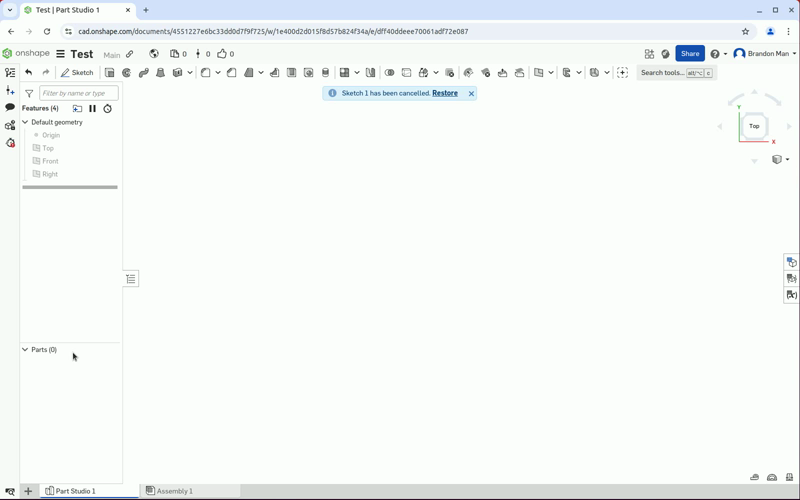
key(y)
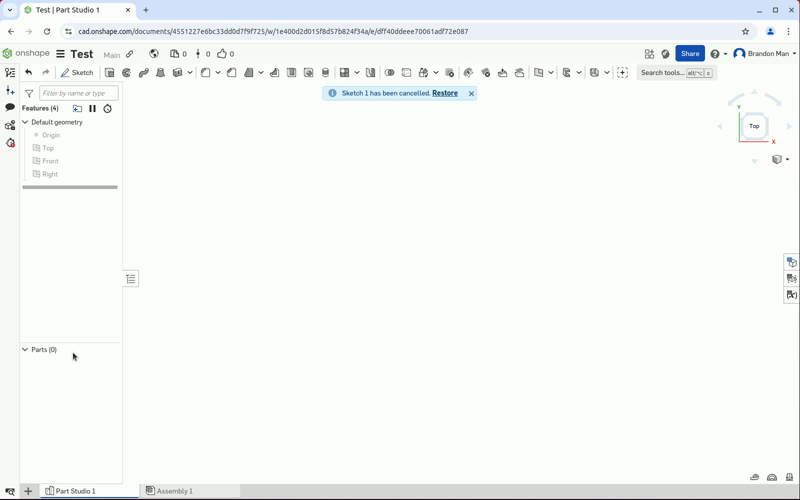
key(shift+p)
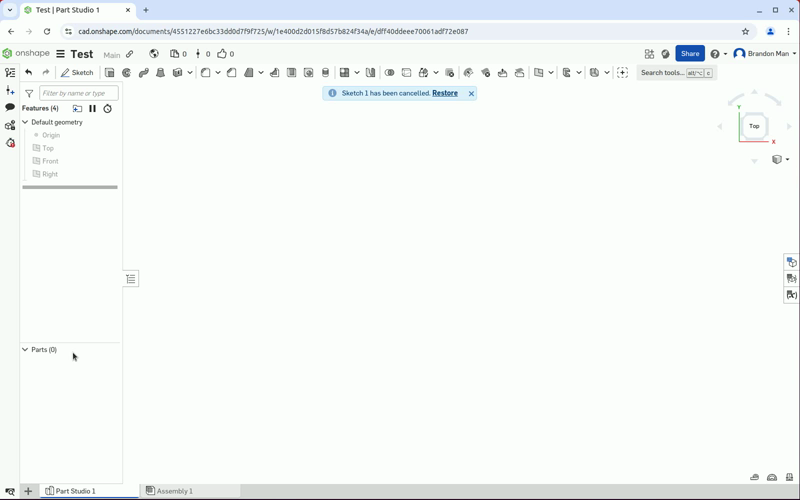
key(space)
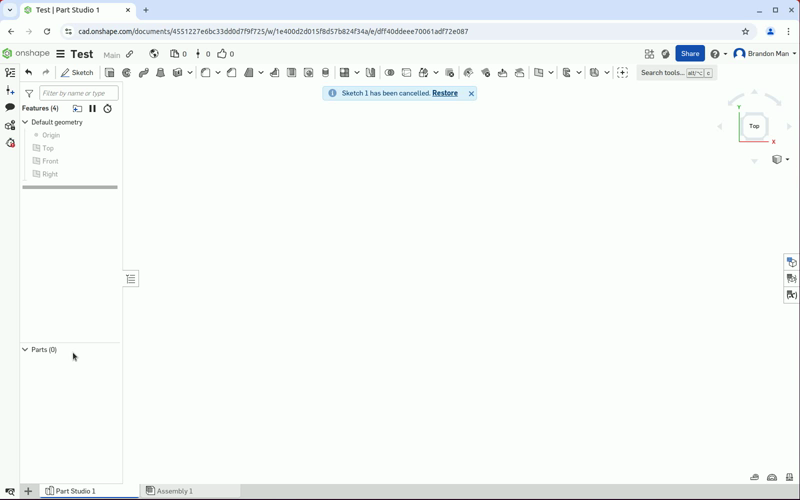
key_down(shift)
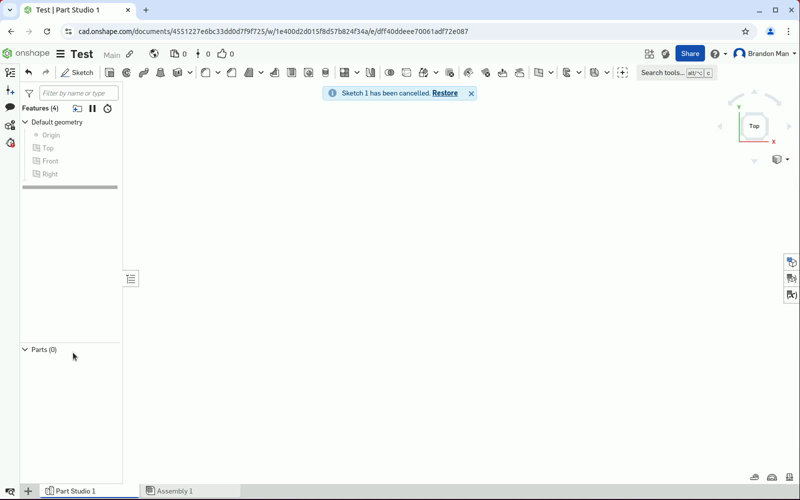
key(up)
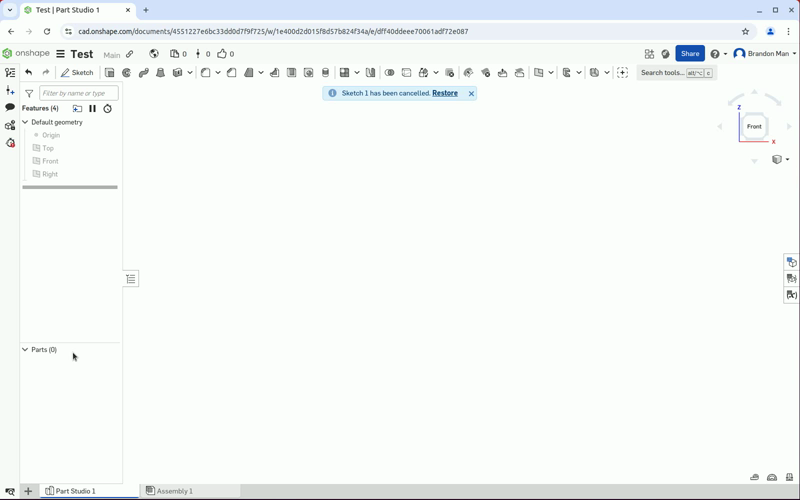
key_up(shift)
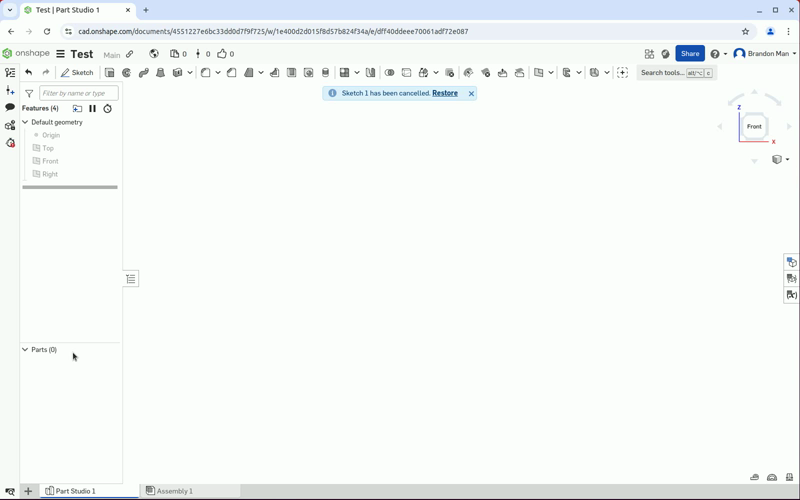
mouse_move(73, 352)
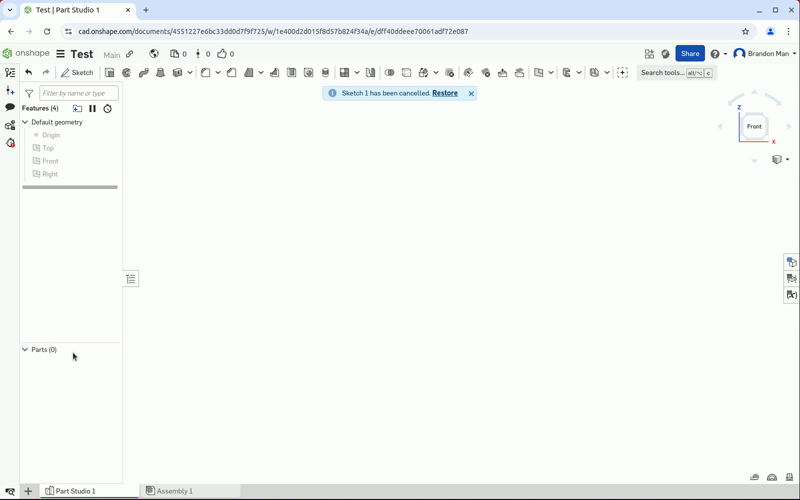
key(shift+y)
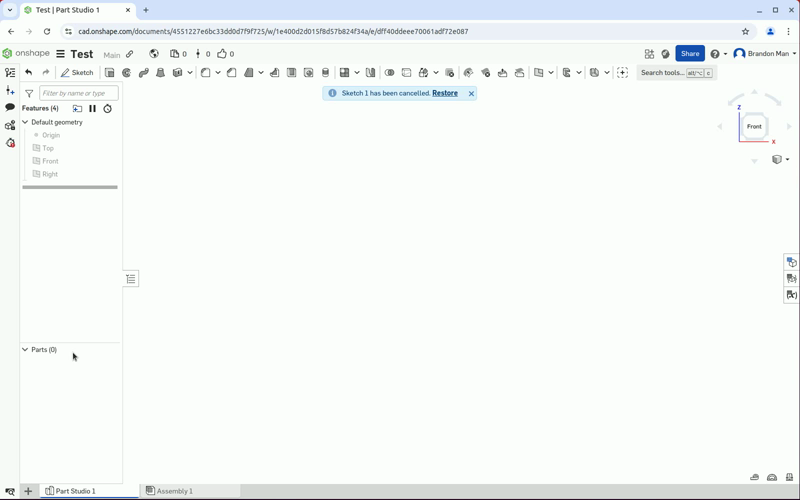
key(shift+s)
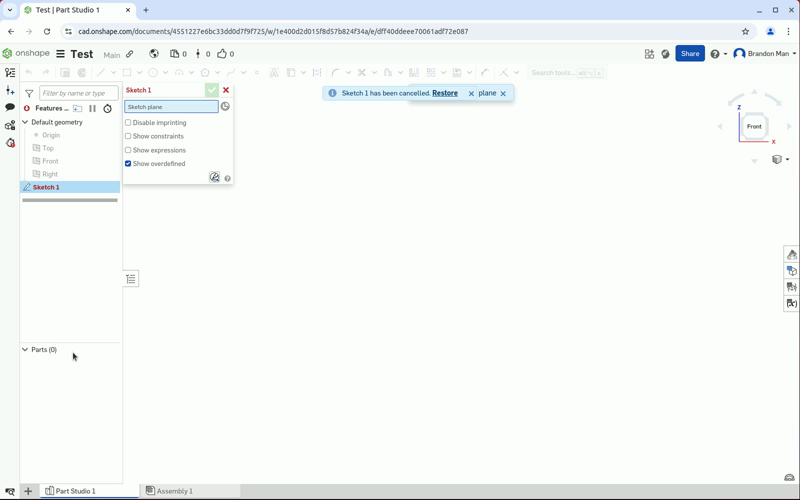
mouse_move(73, 163)
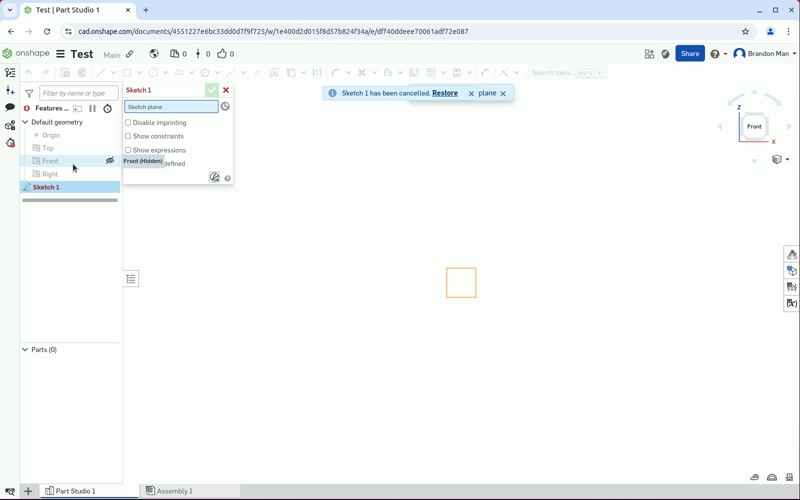
click(73, 163)
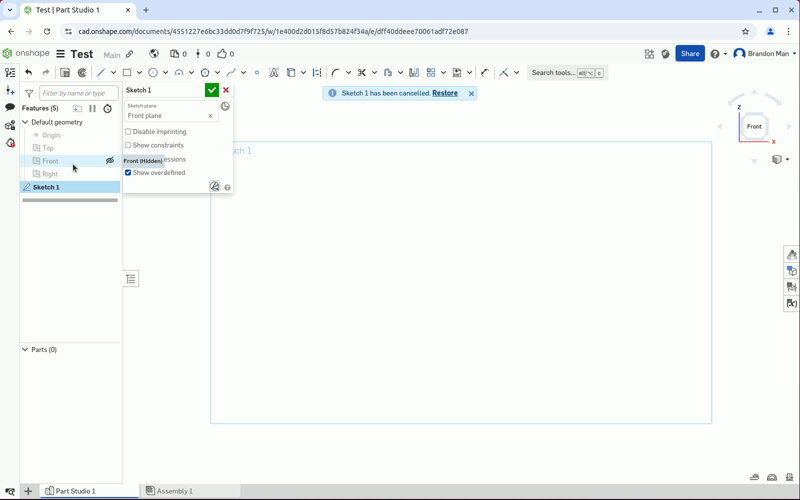
mouse_move(73, 352)
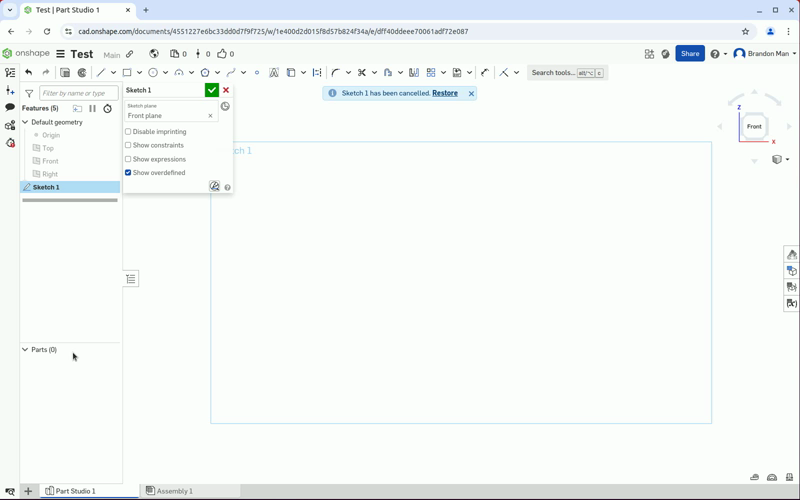
key(y)
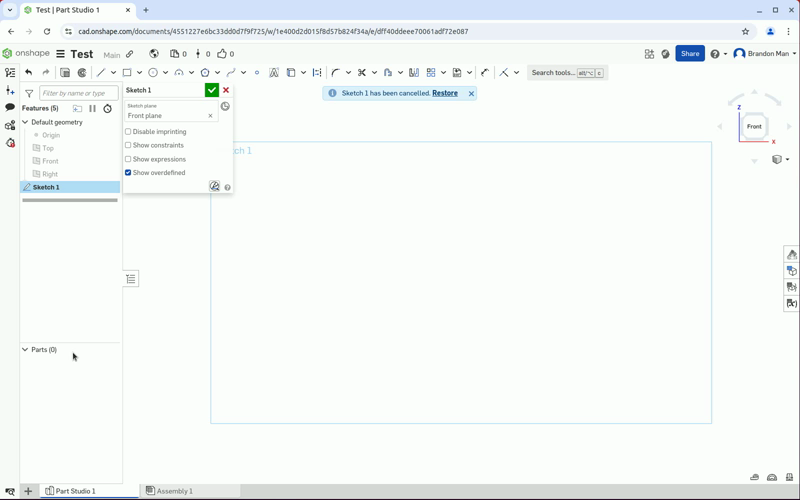
key(c)
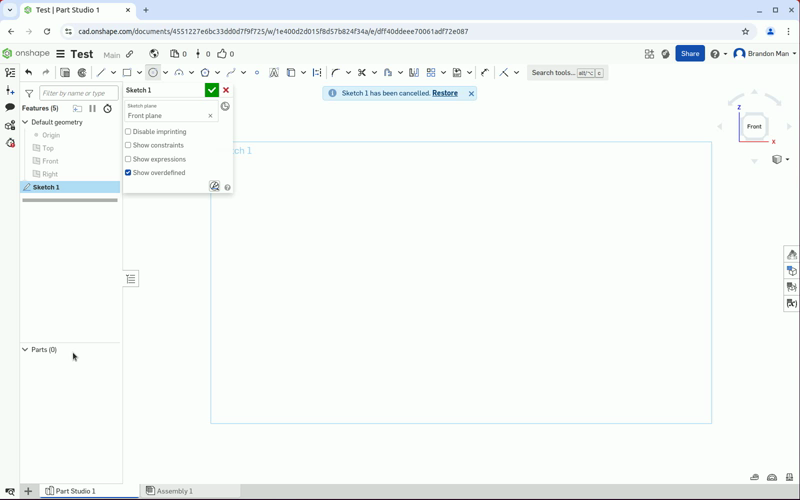
key_down(shift)
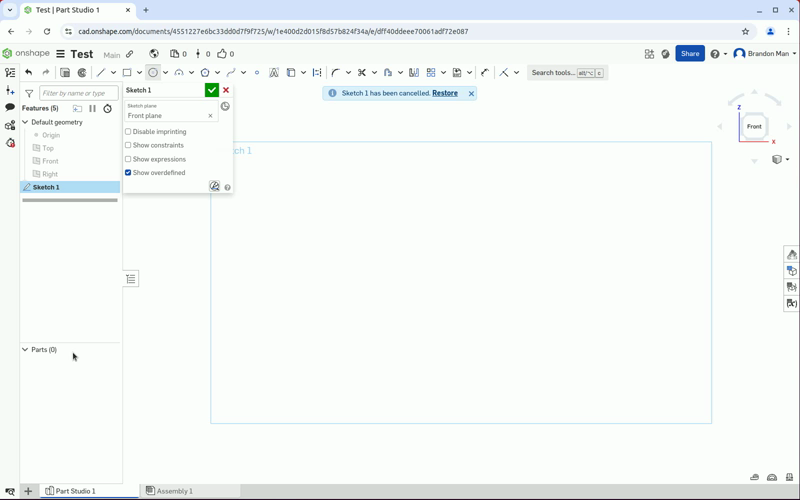
mouse_move(390, 240)
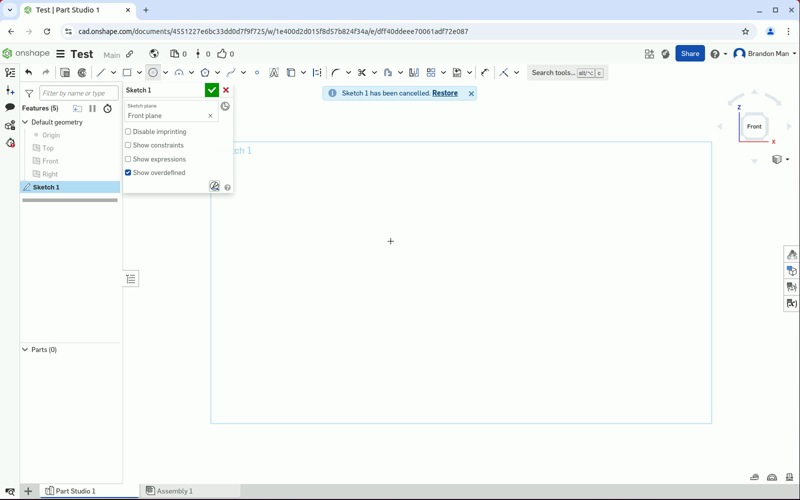
click(390, 240)
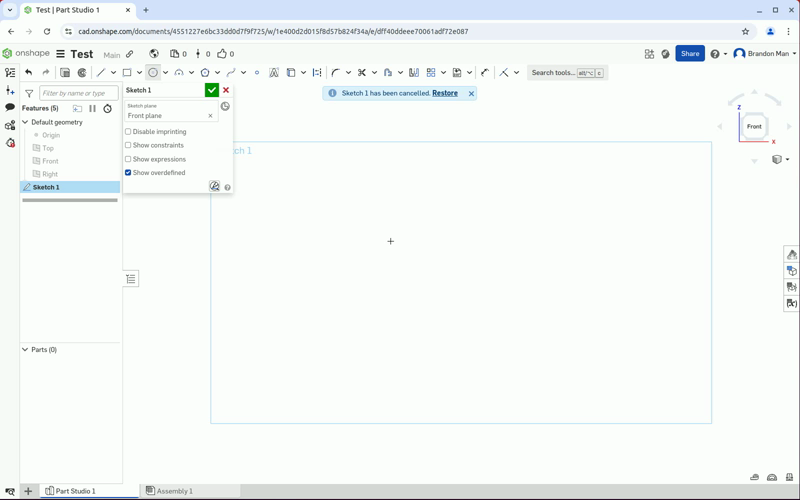
key_up(shift)
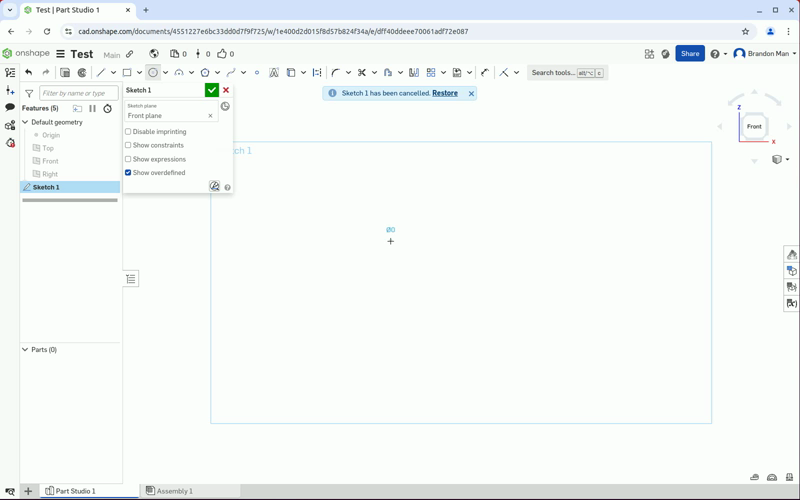
mouse_move(410, 240)
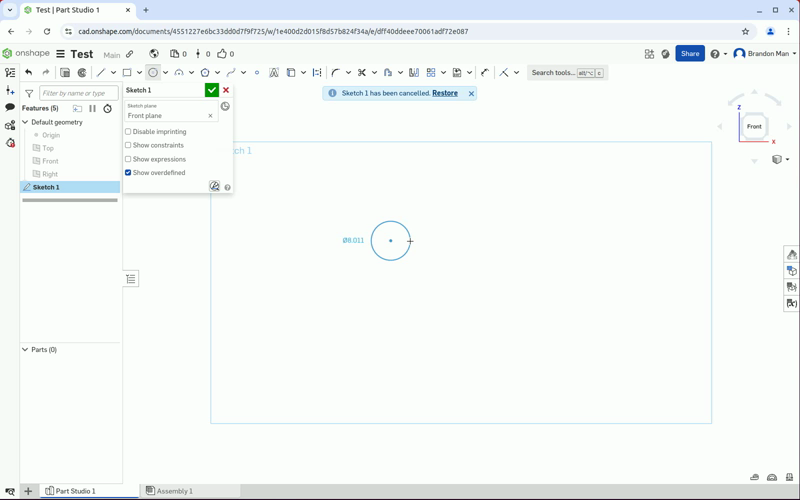
click(410, 240)
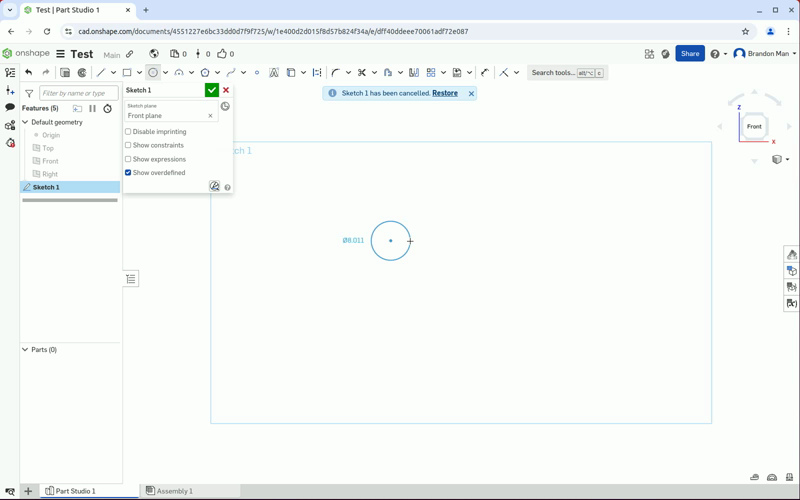
key(esc)
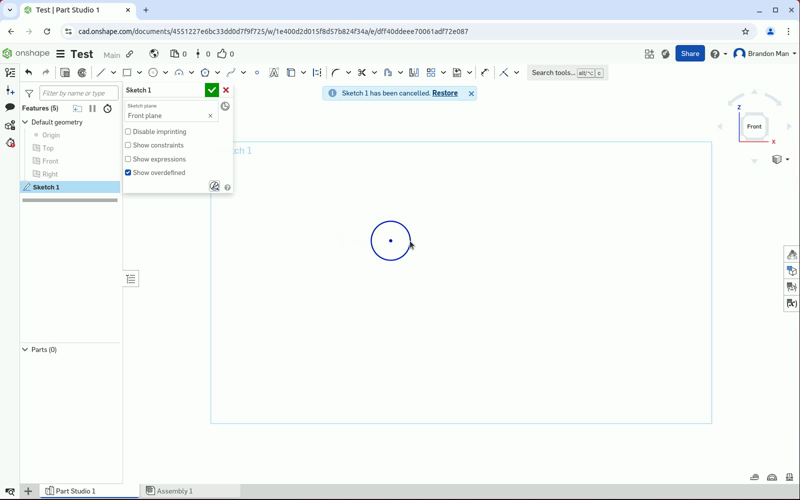
mouse_move(402, 251)
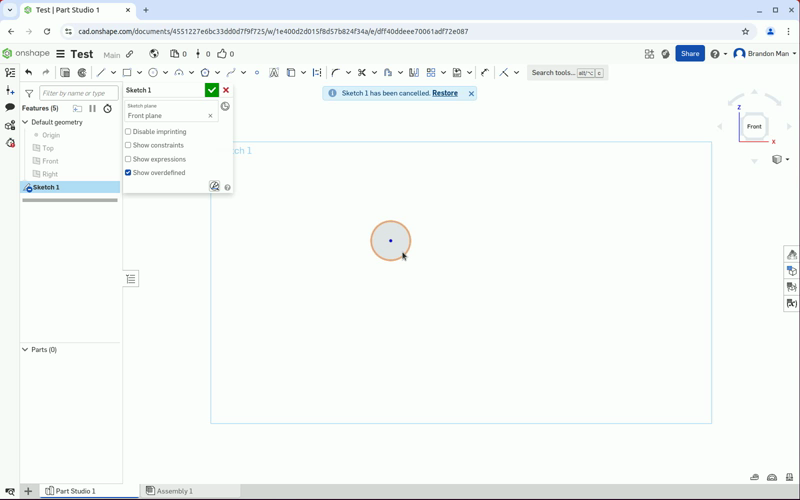
scroll(6)
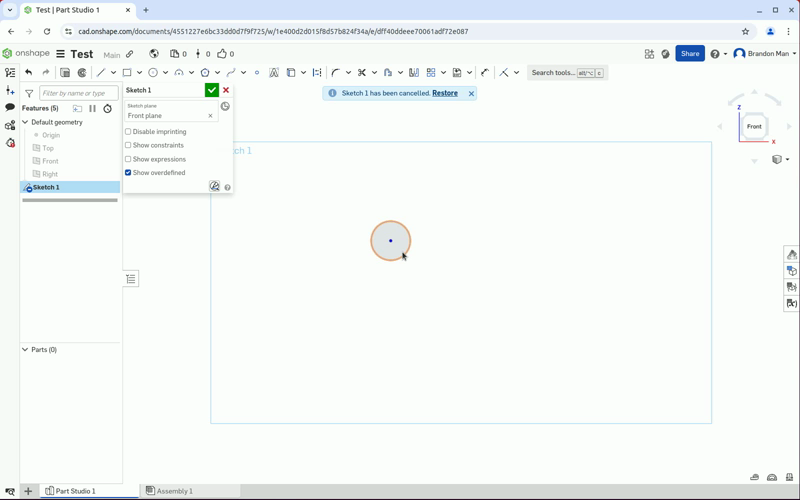
scroll(6)
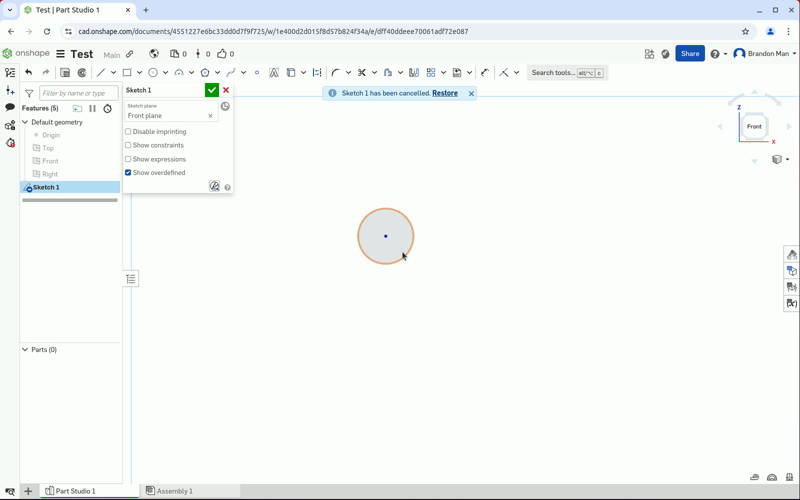
scroll(6)
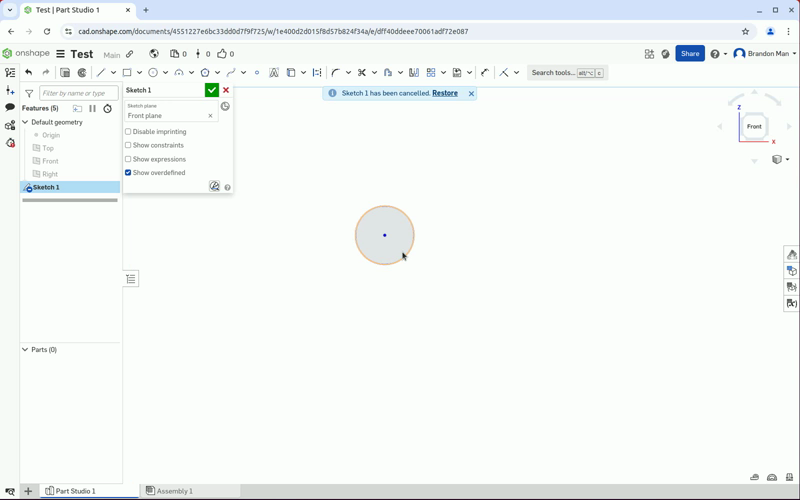
scroll(6)
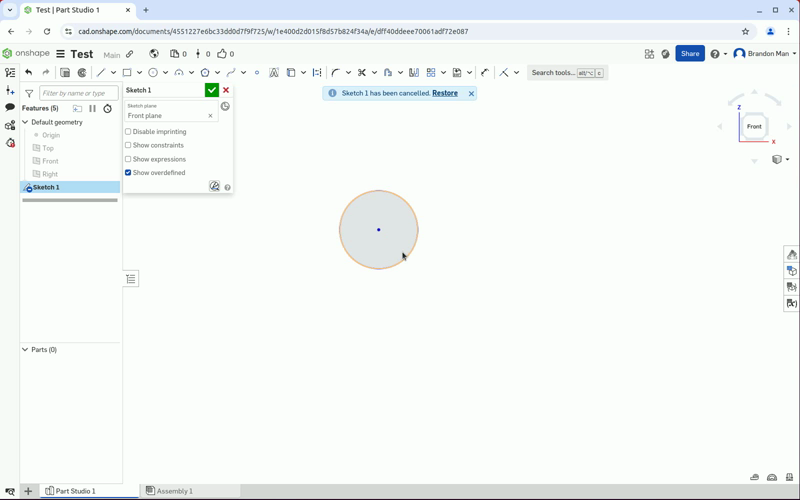
scroll(6)
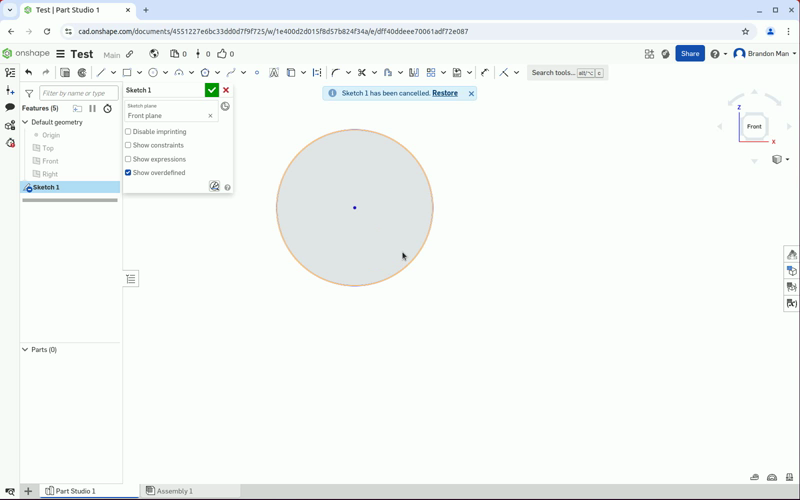
scroll(6)
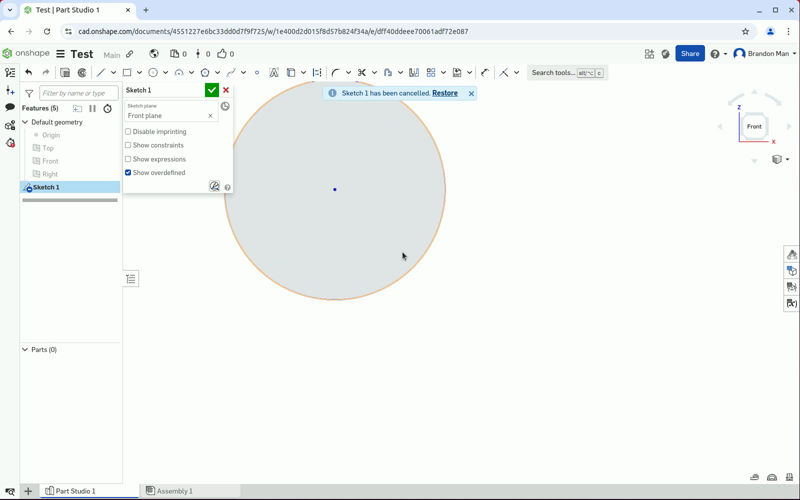
scroll(6)
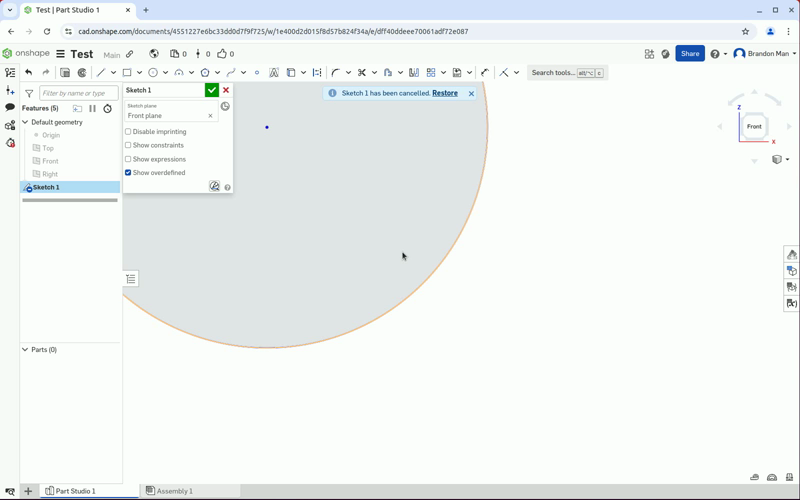
click(402, 251)
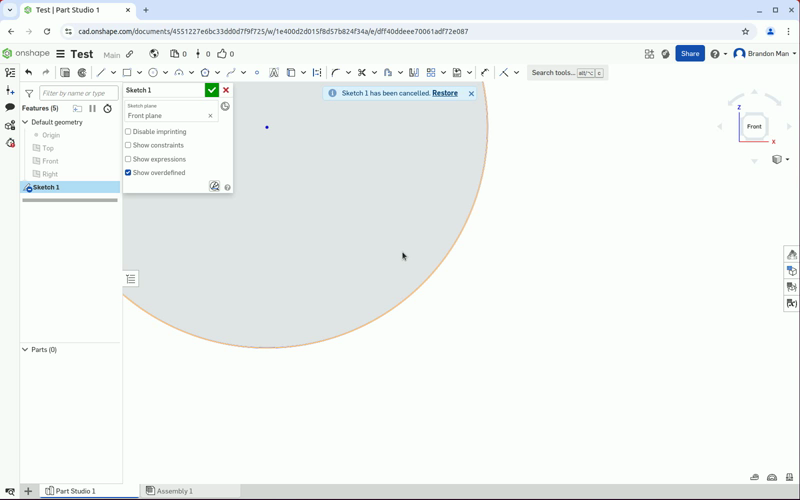
scroll(-6)
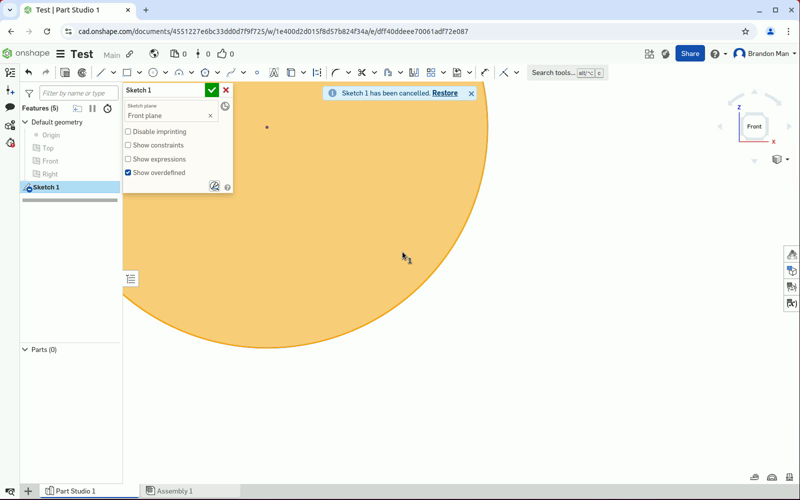
scroll(-6)
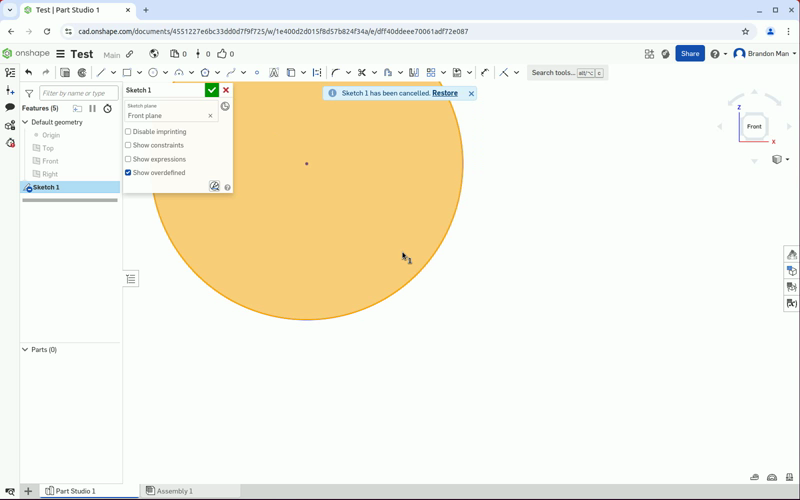
scroll(-6)
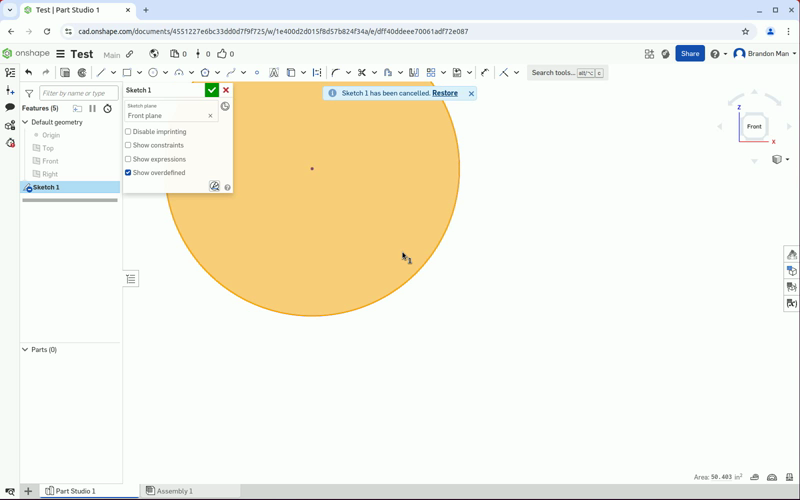
scroll(-6)
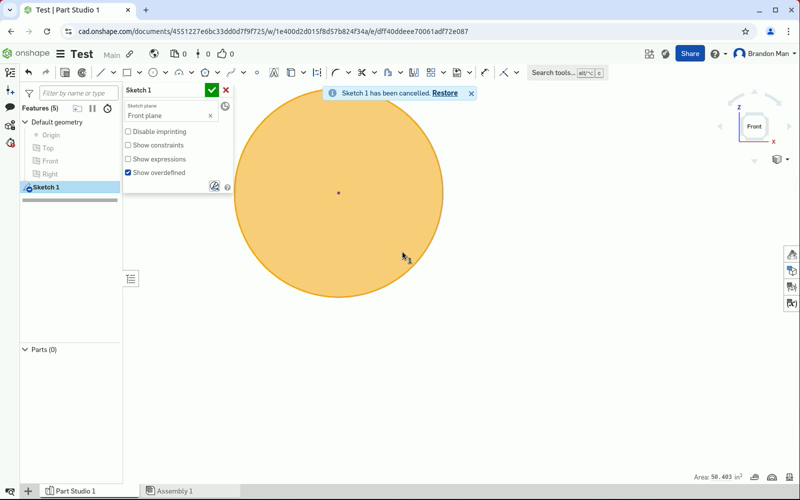
scroll(-6)
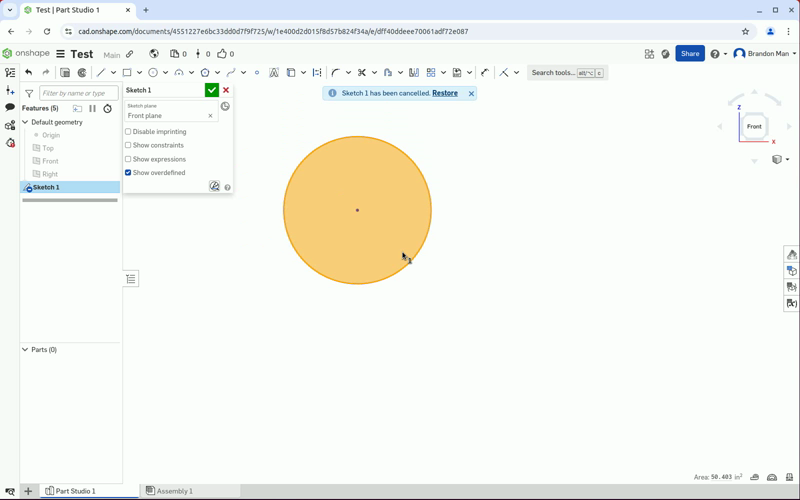
scroll(-6)
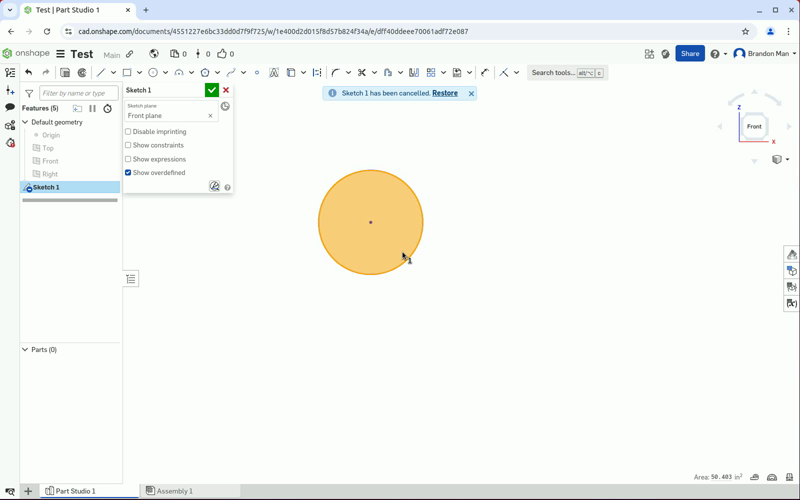
scroll(-6)
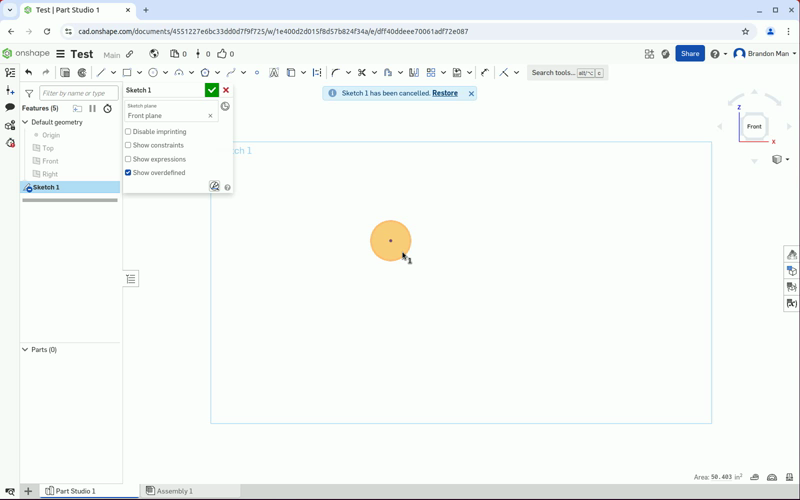
mouse_move(73, 352)
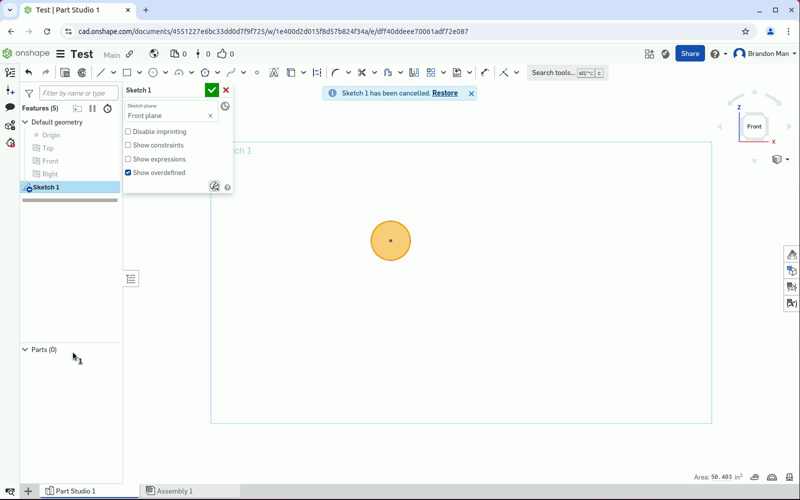
key(shift+y)
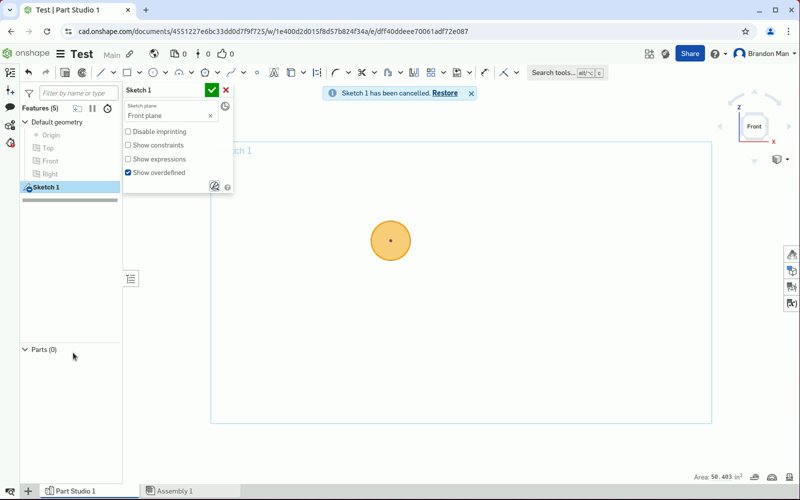
key(shift+e)
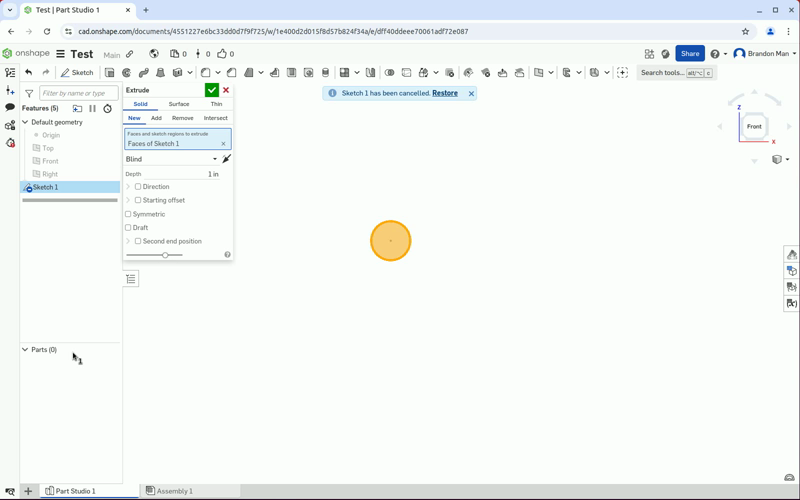
mouse_move(143, 106)
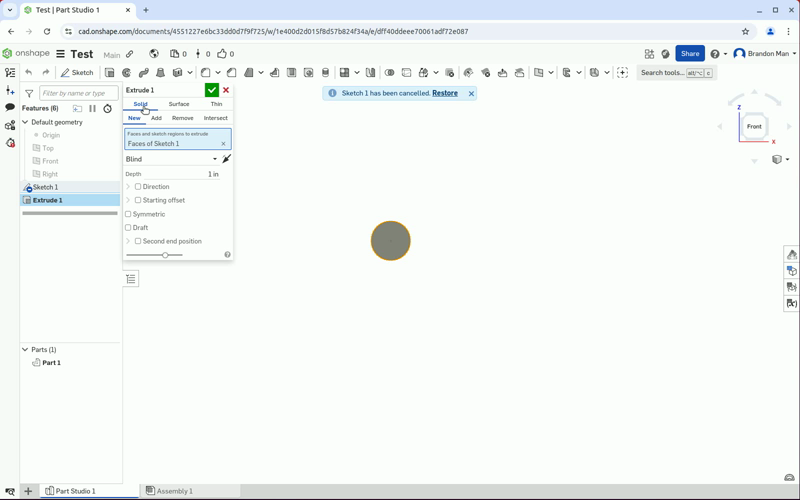
click(143, 106)
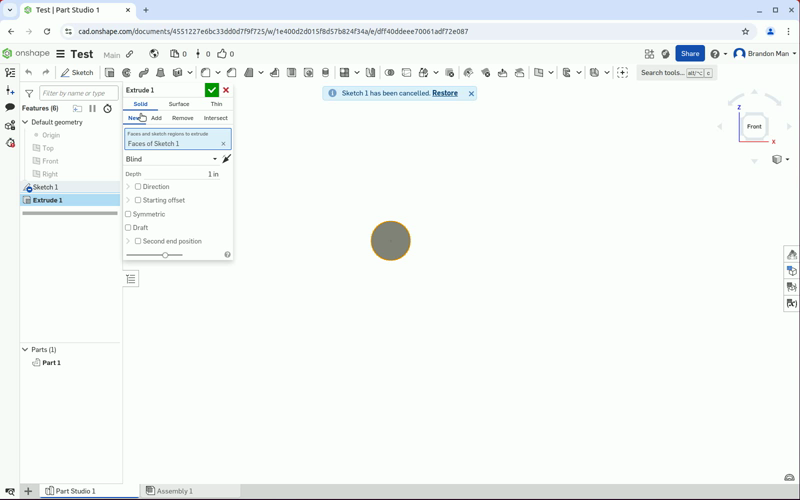
mouse_move(137, 120)
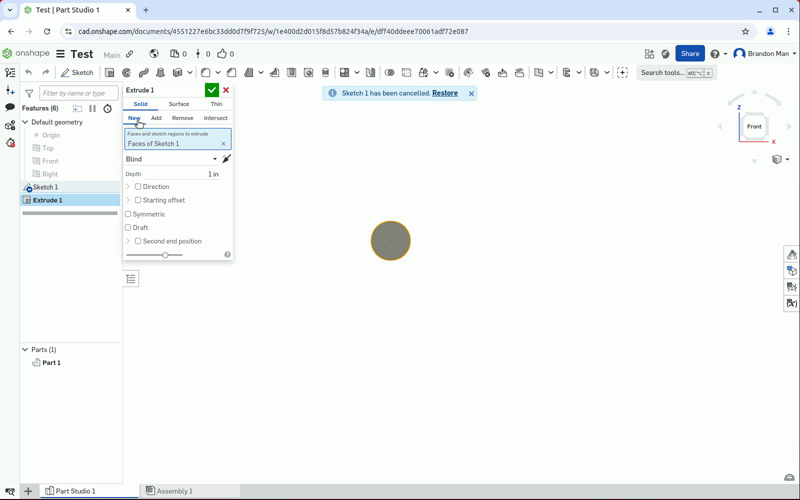
click(137, 120)
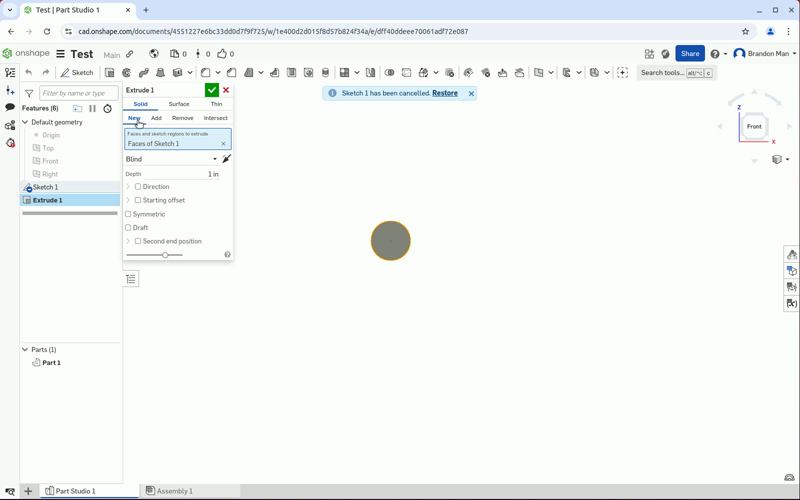
key(tab, 4)
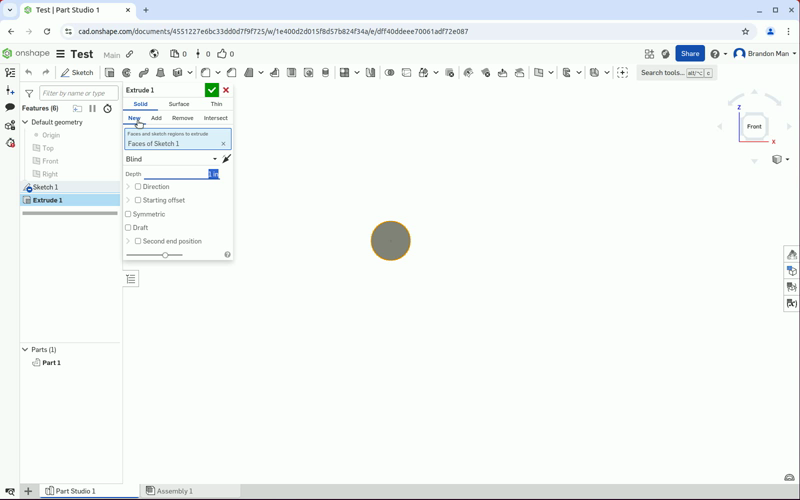
text(23.108)
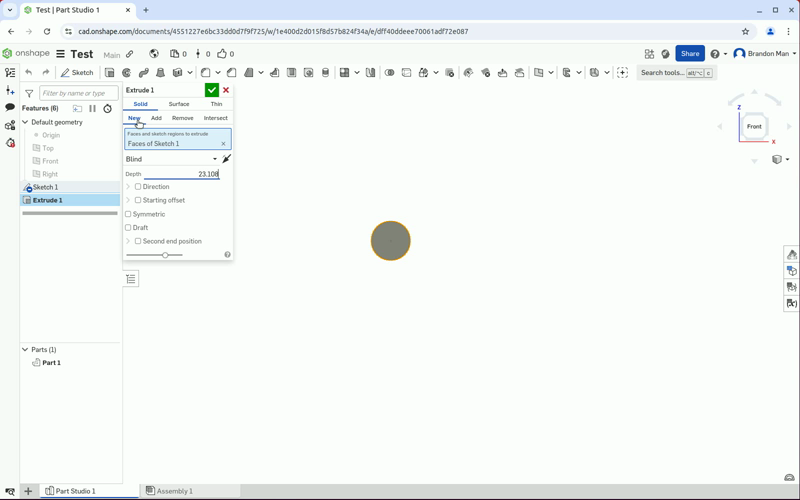
key(enter)
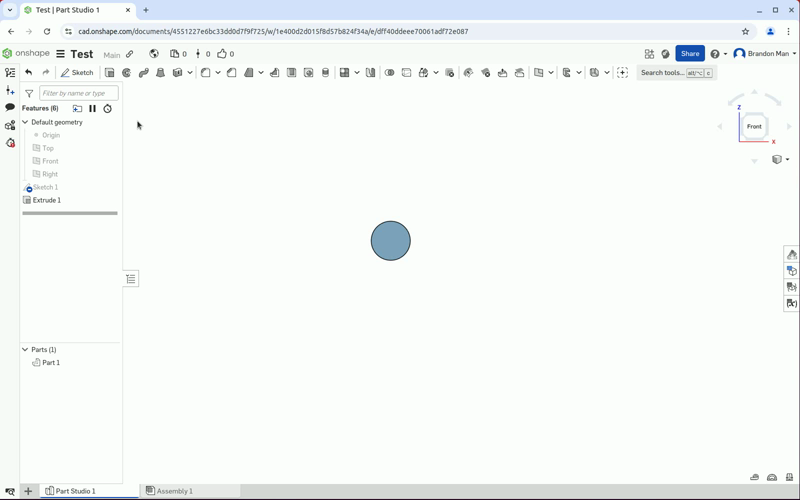
key(shift+h)
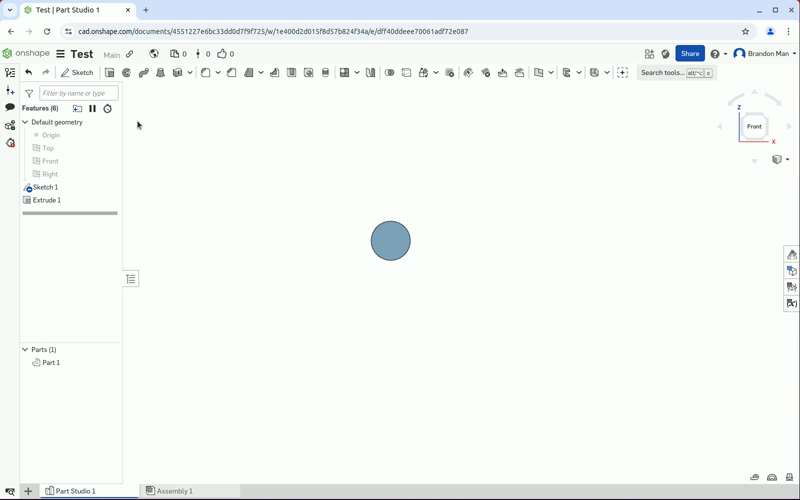
key(shift+h)
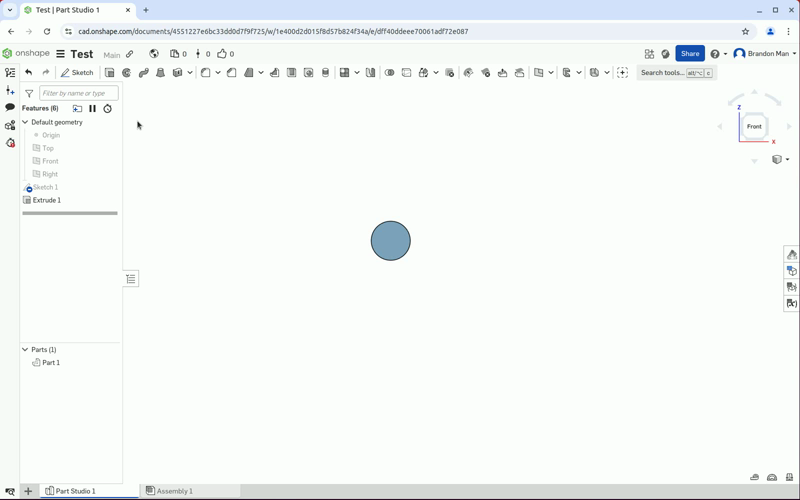
mouse_move(73, 189)
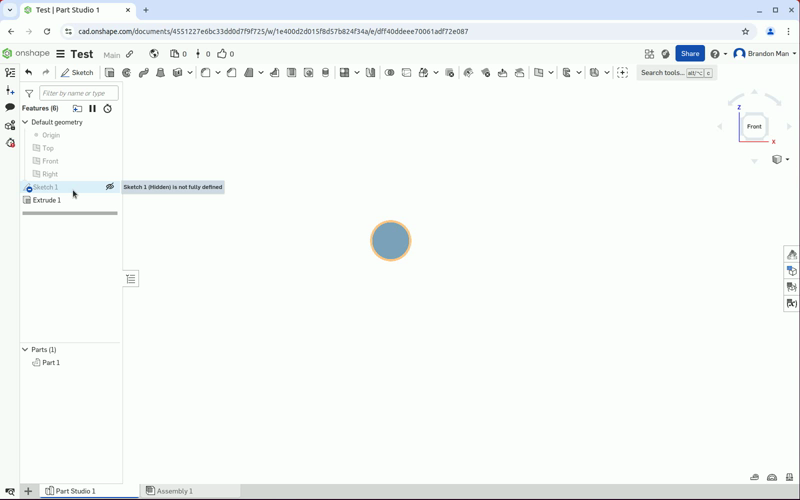
click(73, 189)
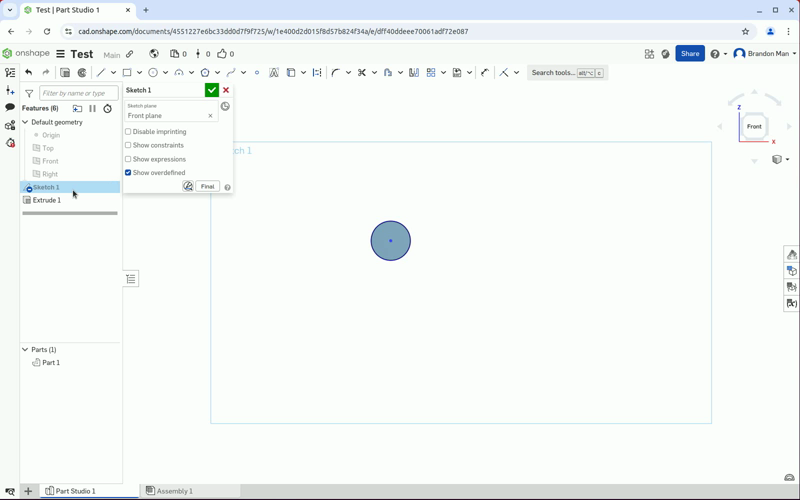
mouse_move(229, 92)
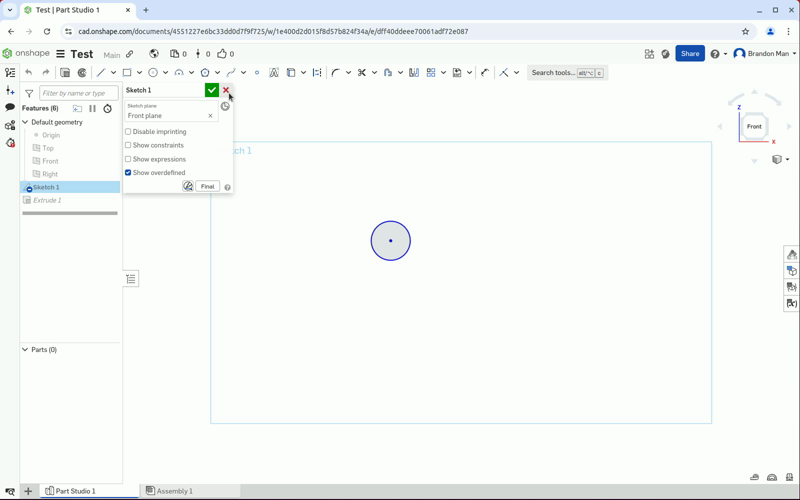
click(229, 92)
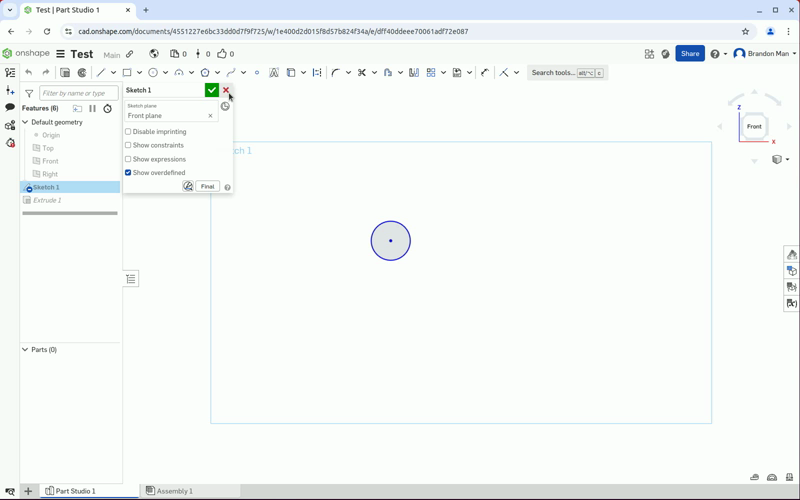
key(shift+s)
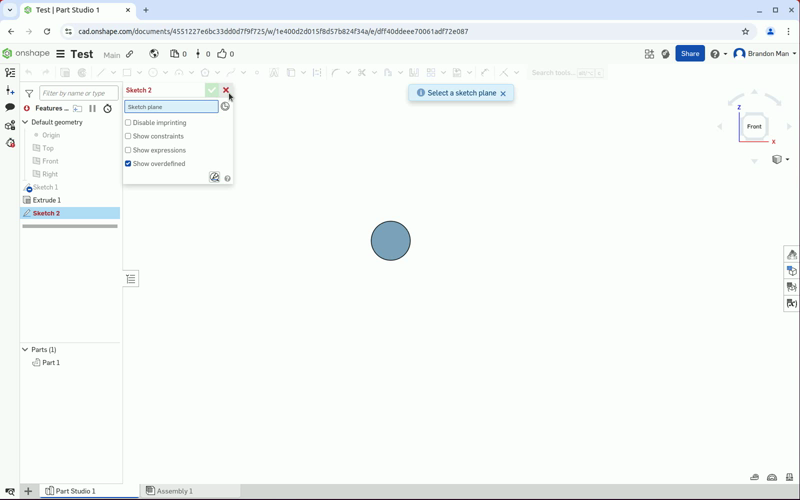
mouse_move(73, 163)
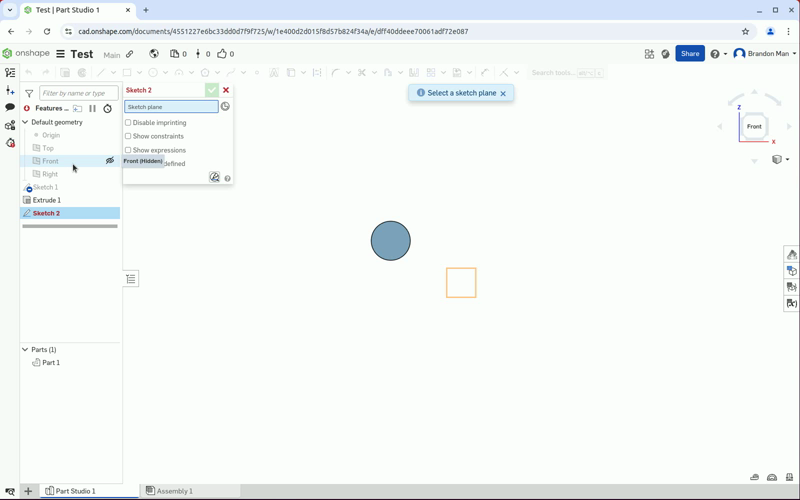
click(73, 163)
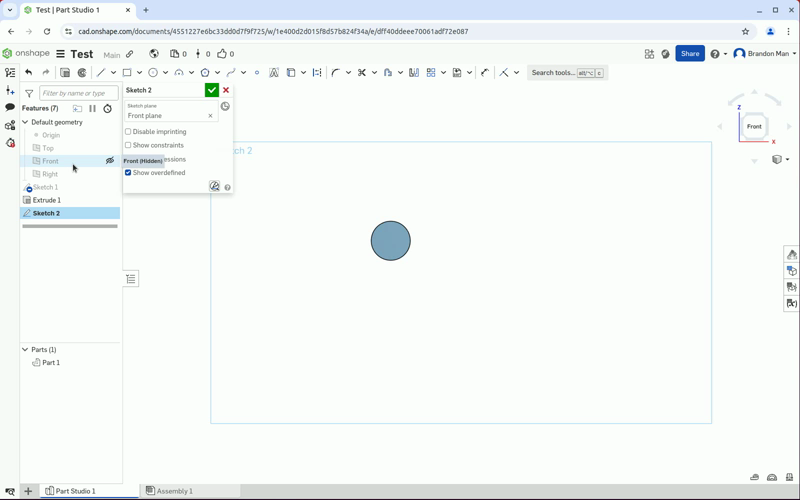
mouse_move(73, 352)
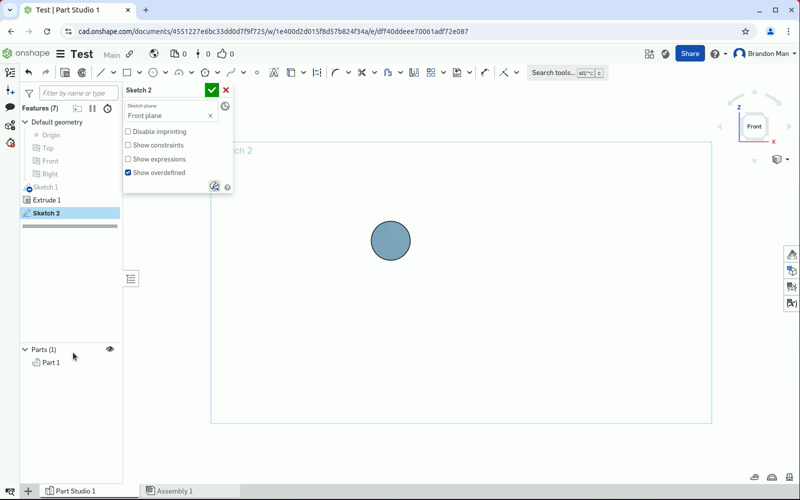
key(y)
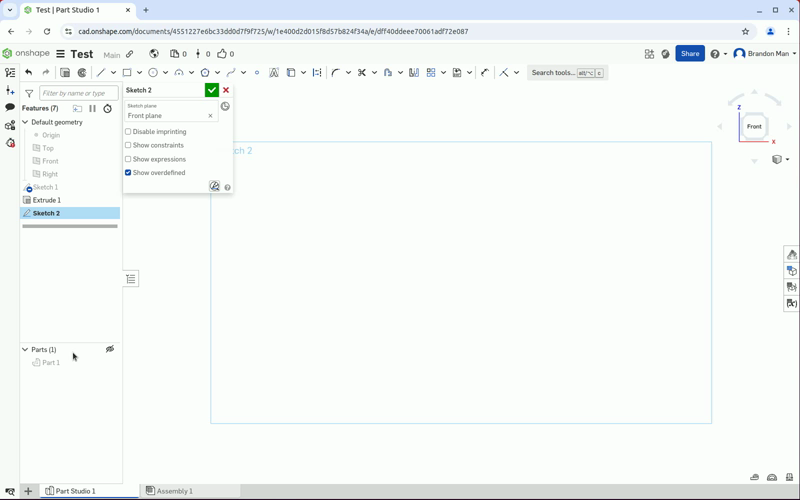
key(l)
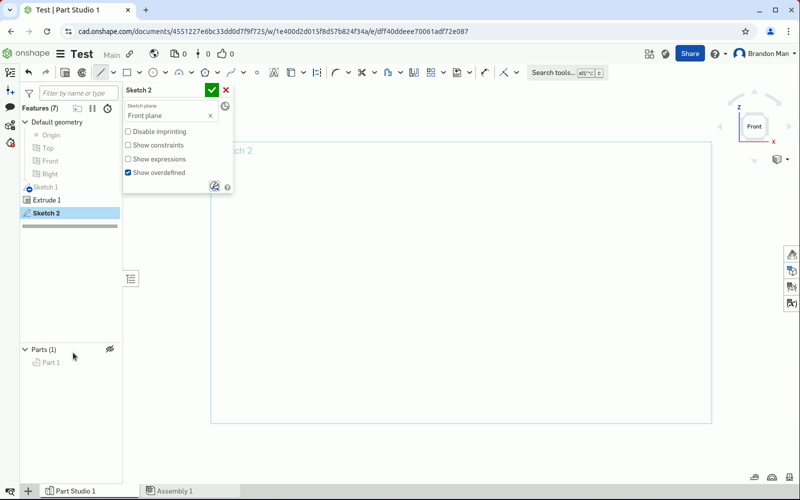
key_down(shift)
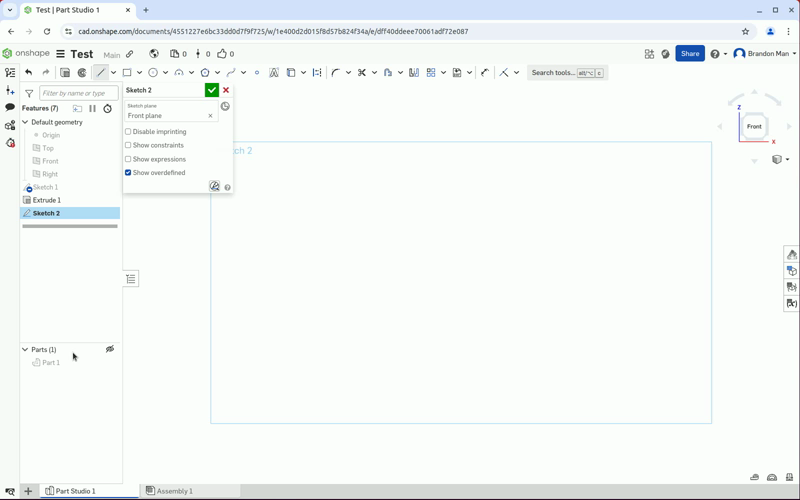
mouse_move(472, 258)
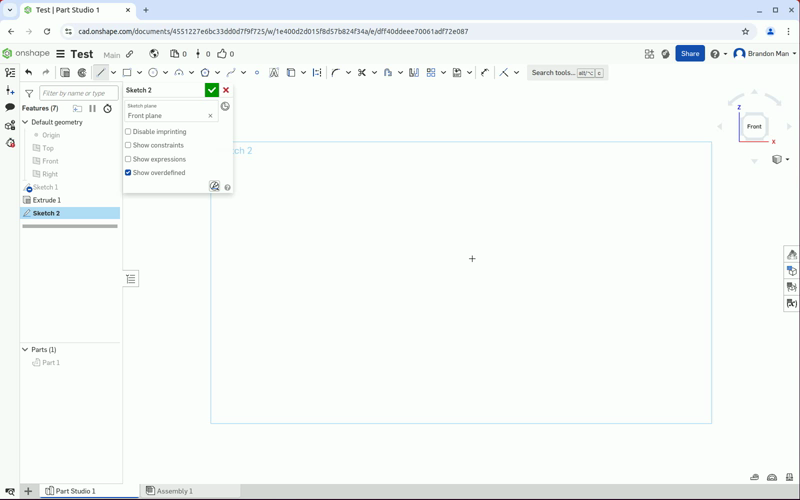
click(472, 258)
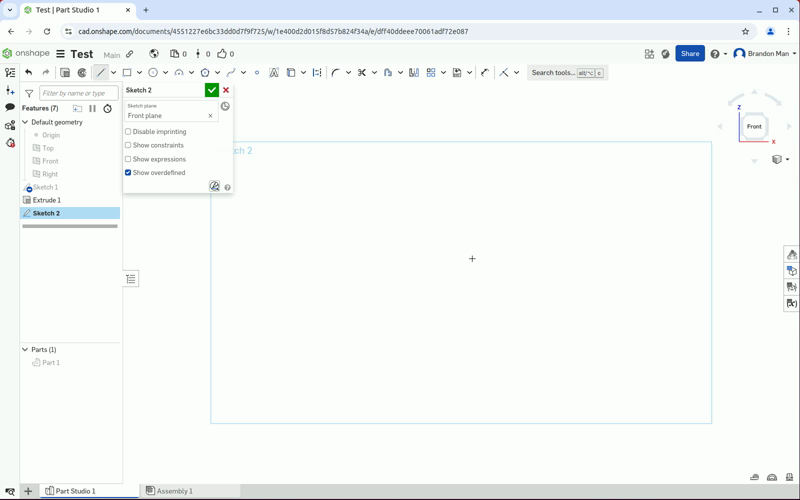
key_up(shift)
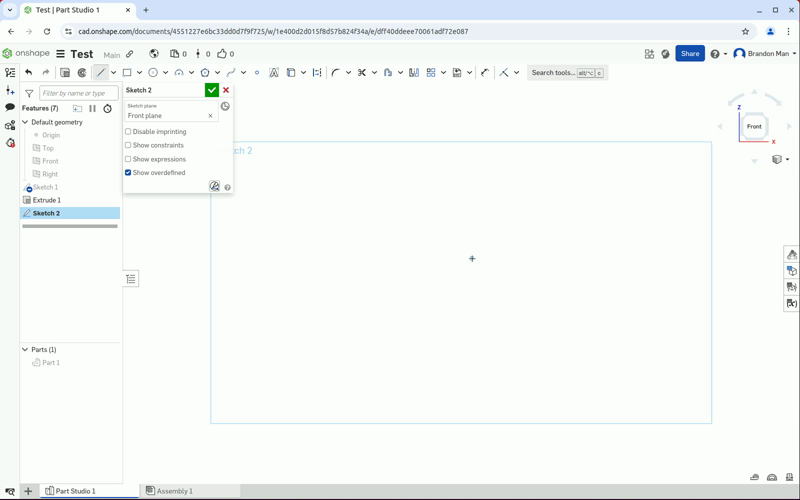
key_down(shift)
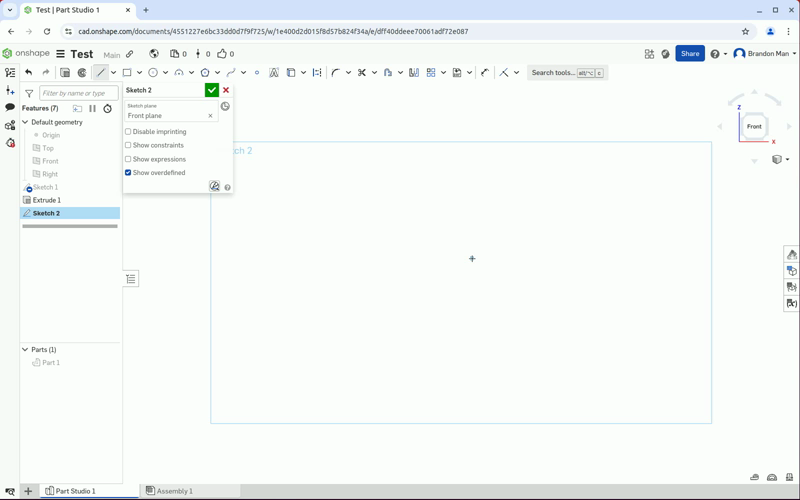
mouse_move(502, 258)
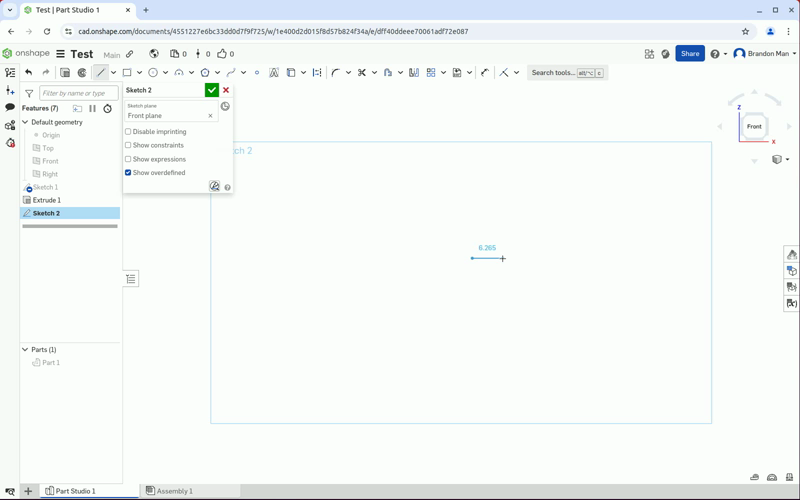
mouse_move(510, 258)
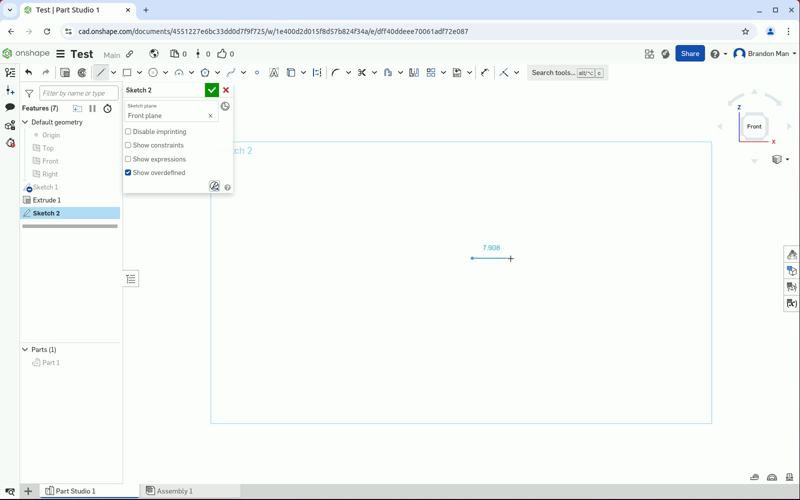
click(510, 258)
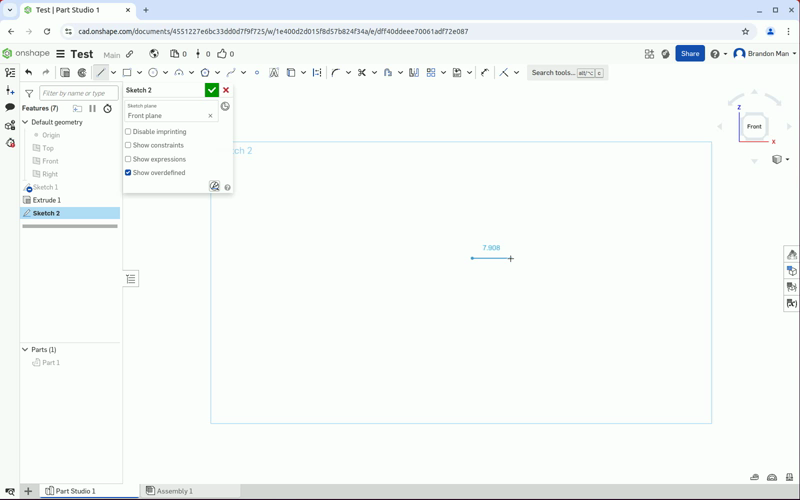
key_up(shift)
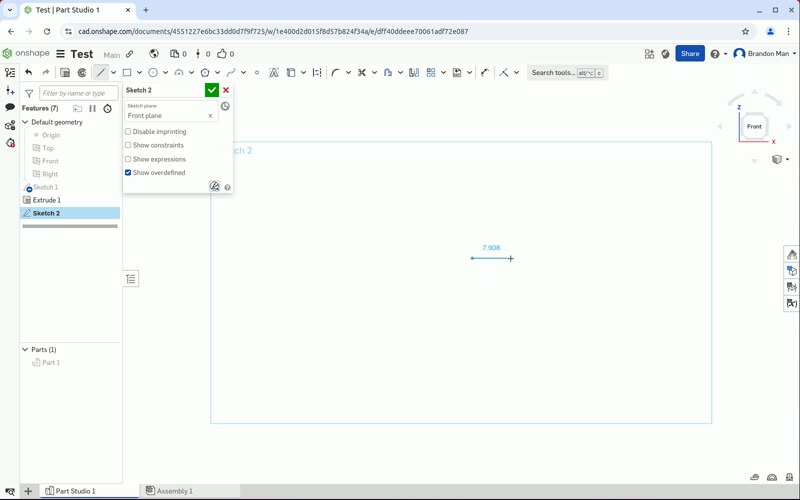
key_down(shift)
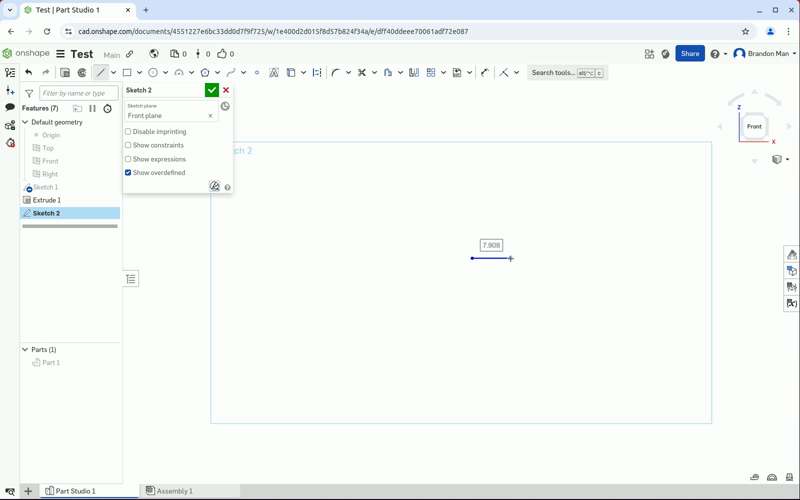
mouse_move(540, 258)
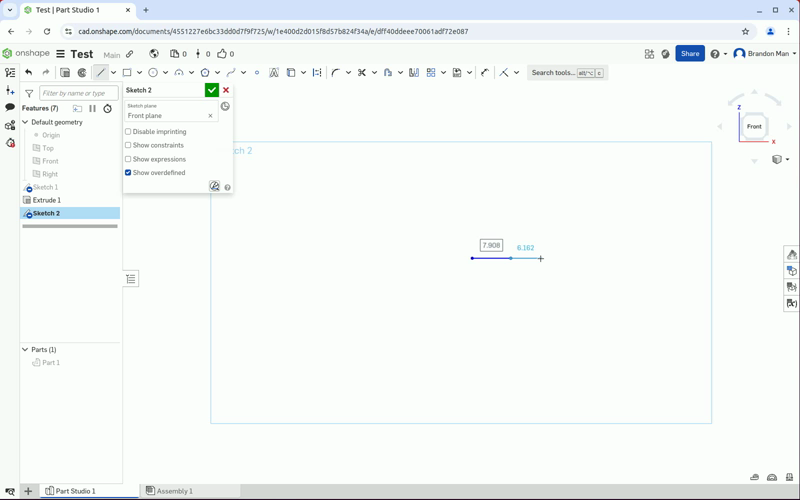
mouse_move(510, 219)
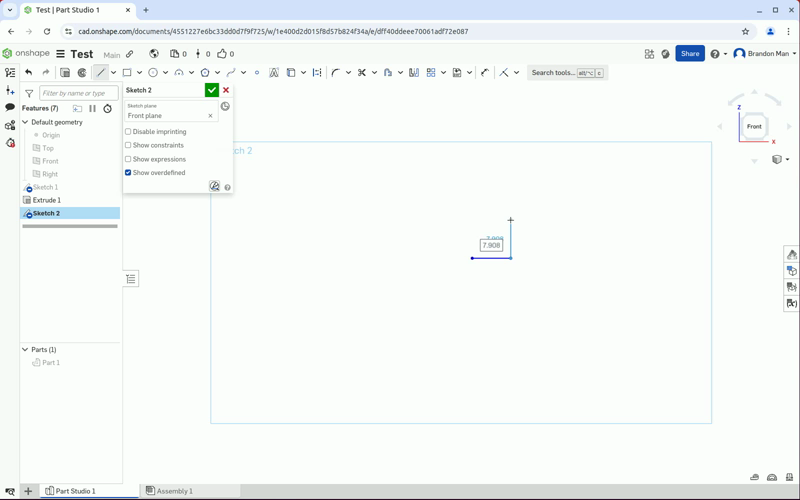
click(510, 219)
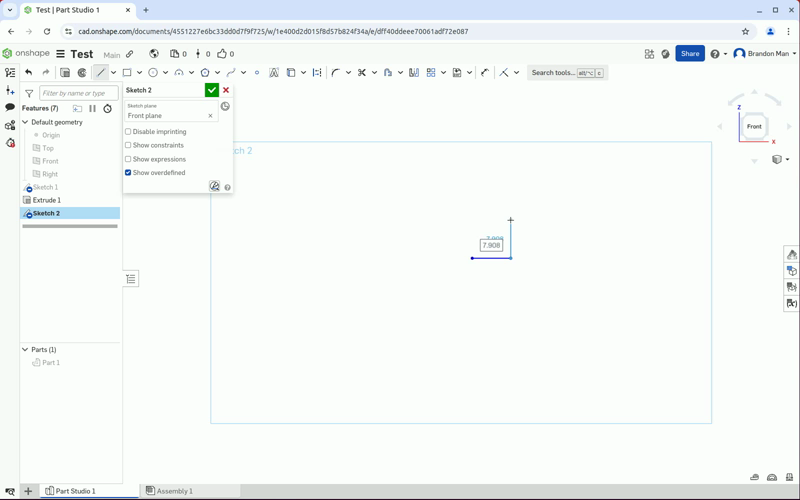
key_up(shift)
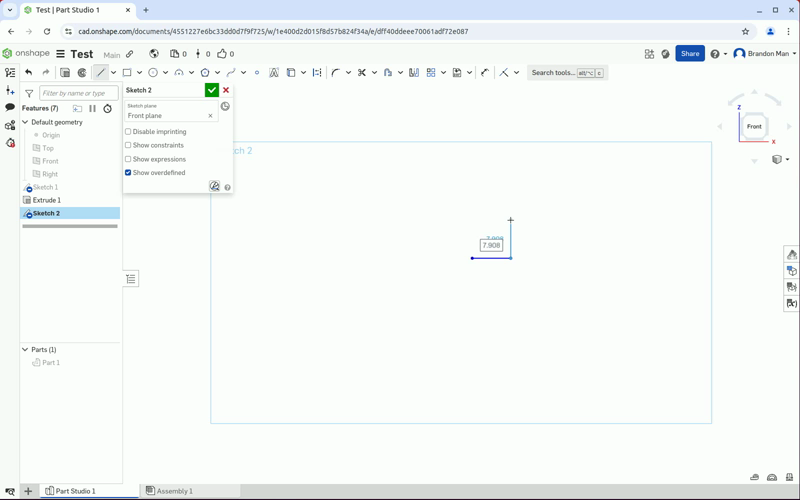
key_down(shift)
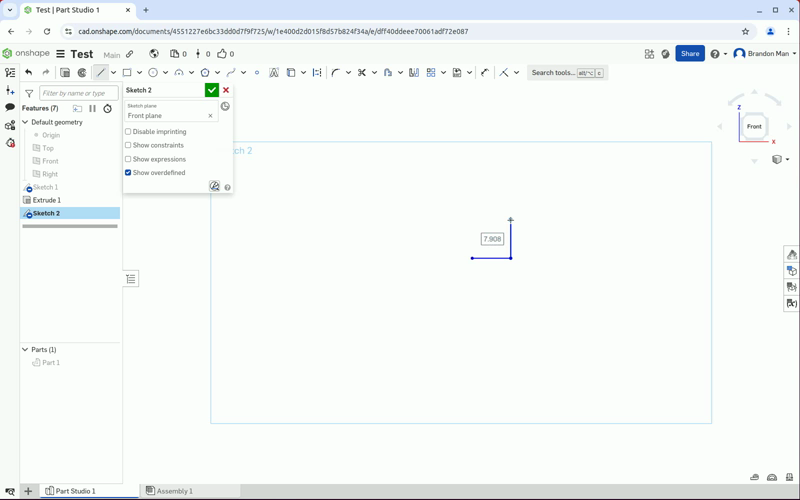
mouse_move(540, 219)
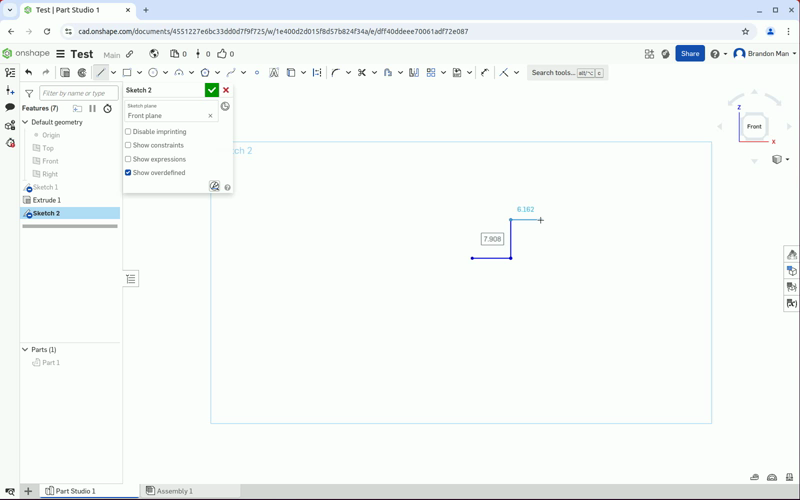
mouse_move(472, 219)
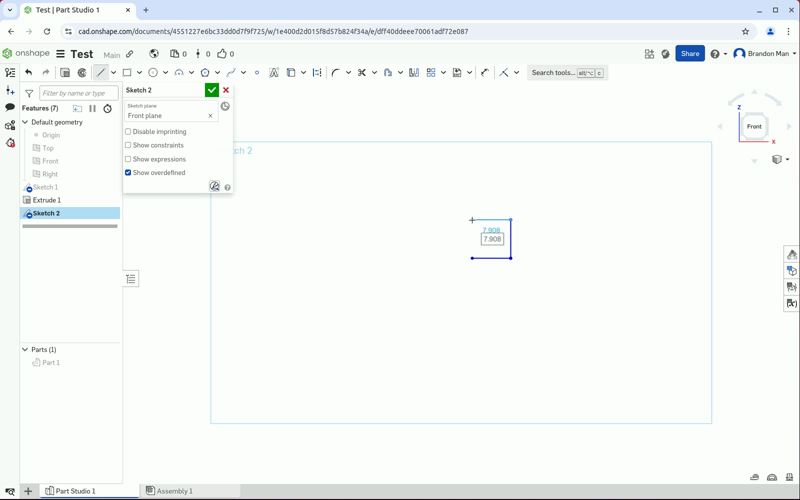
click(472, 219)
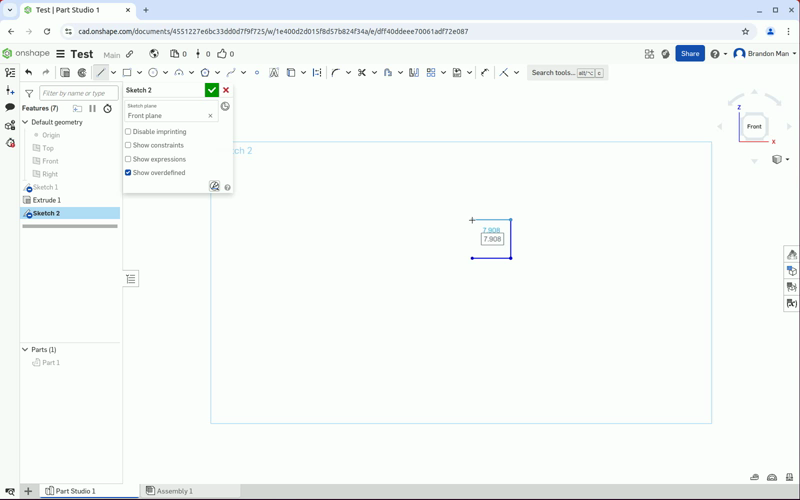
key_up(shift)
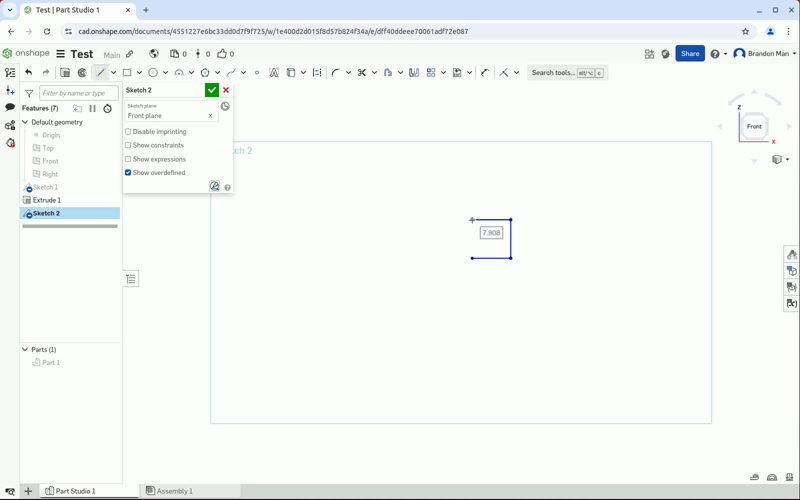
mouse_move(502, 219)
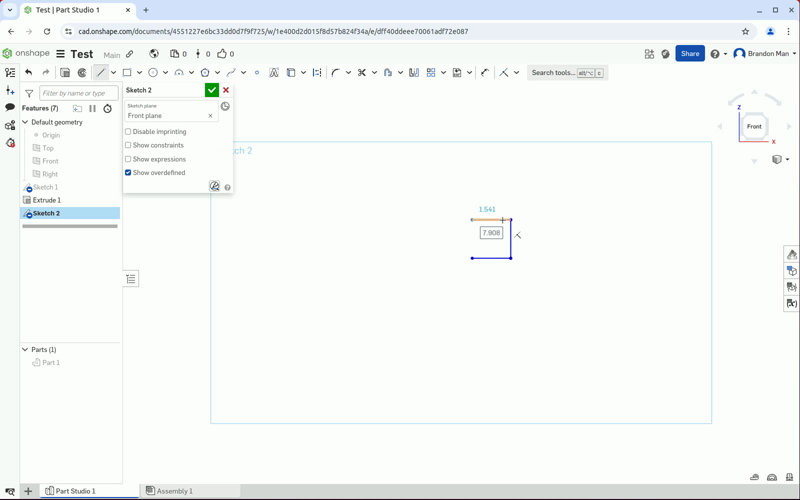
key_down(shift)
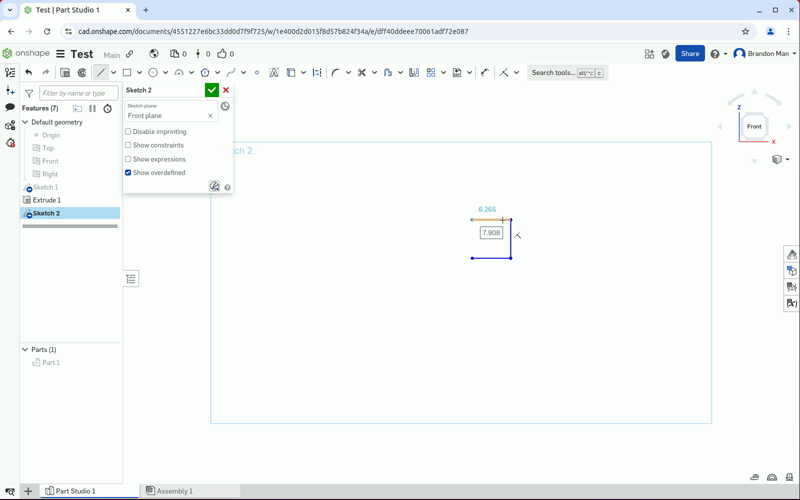
mouse_move(472, 258)
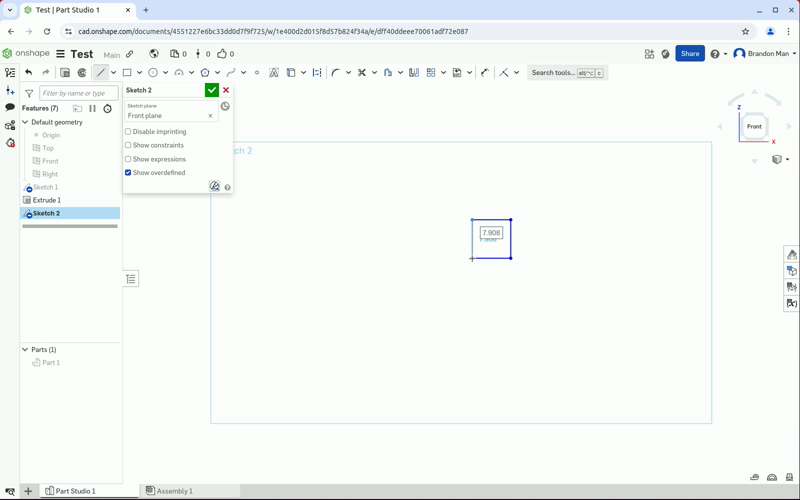
key_up(shift)
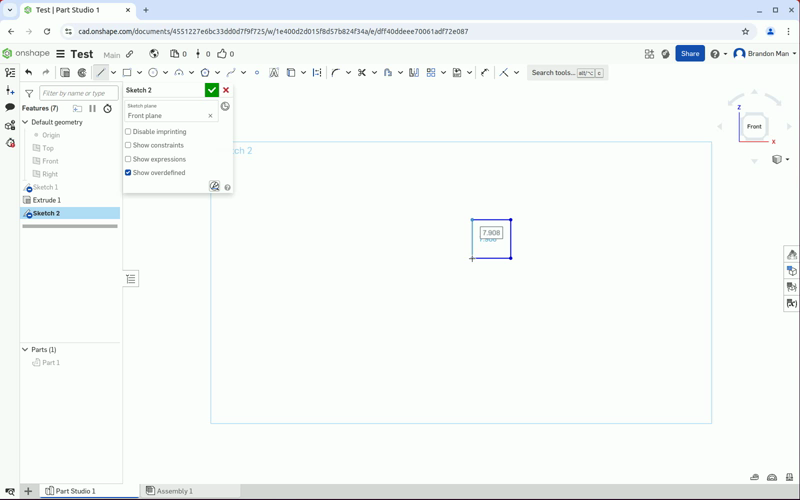
click(472, 258)
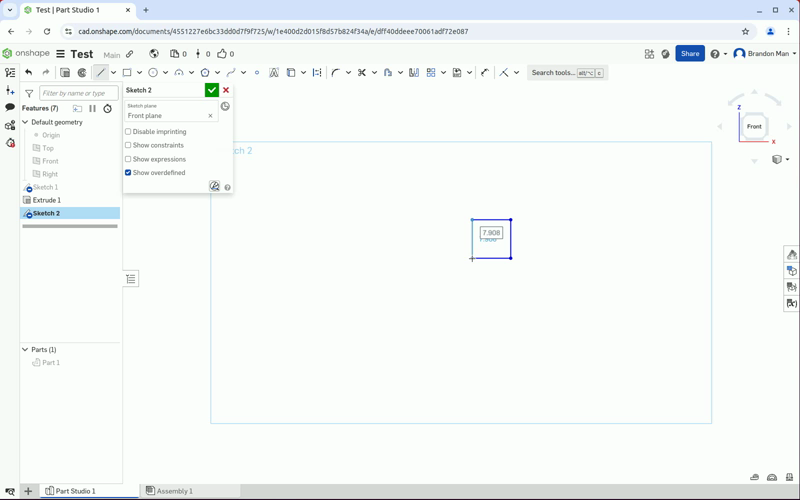
key(esc)
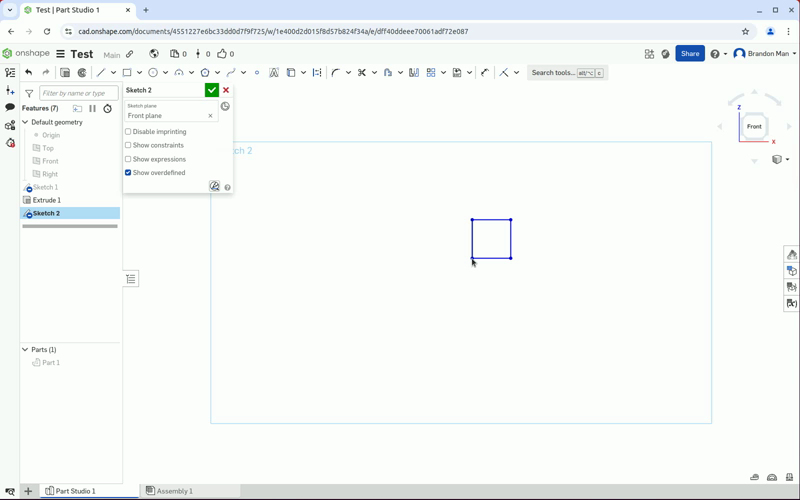
mouse_move(502, 244)
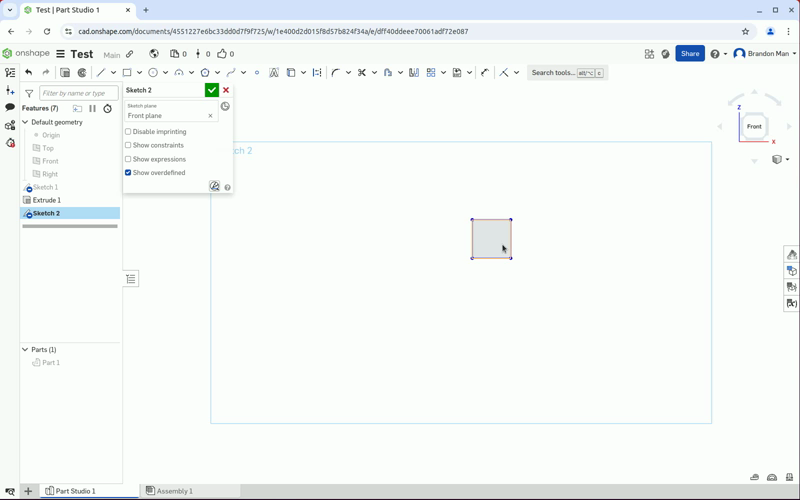
scroll(6)
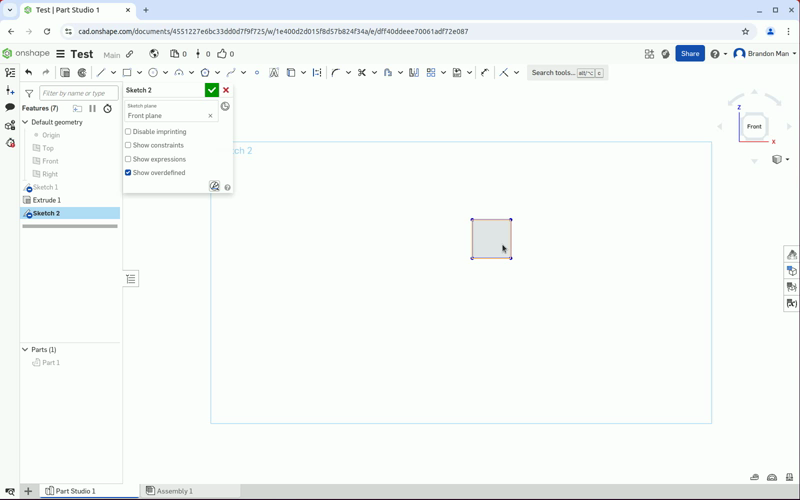
scroll(6)
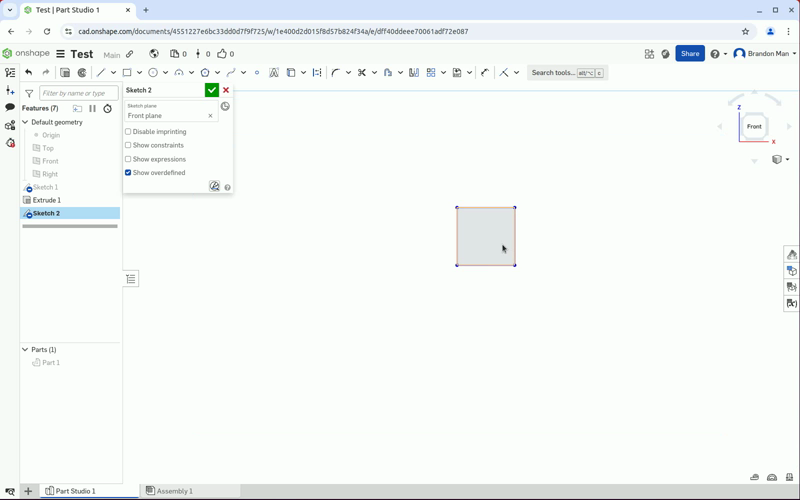
scroll(6)
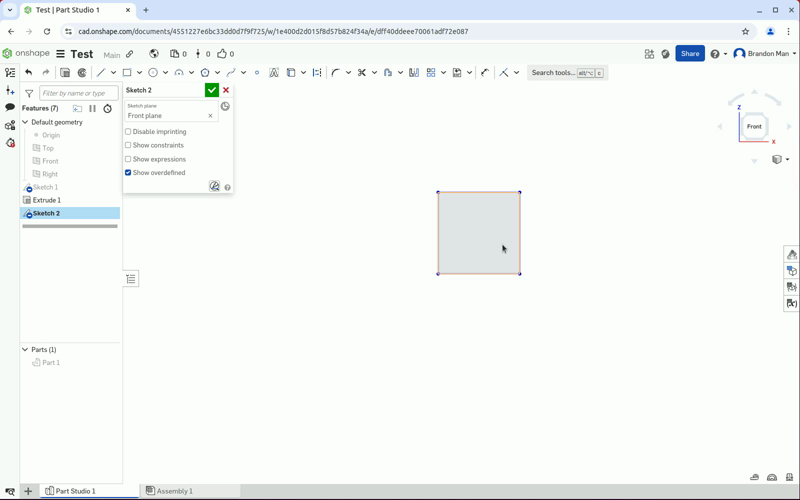
scroll(6)
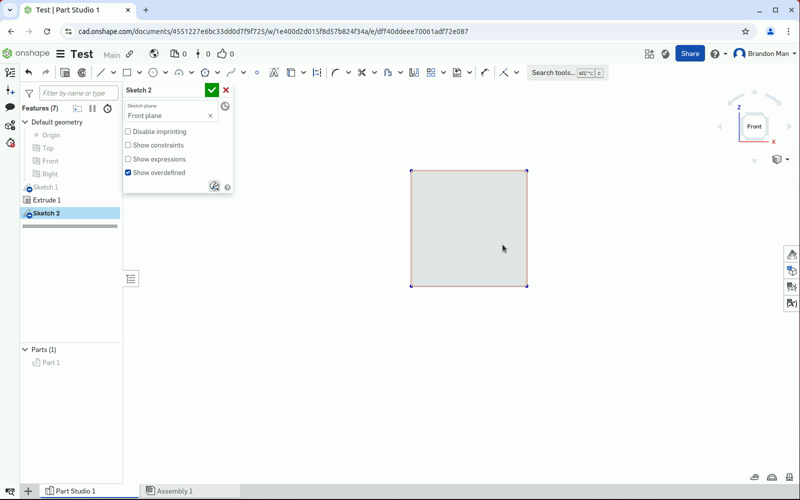
scroll(6)
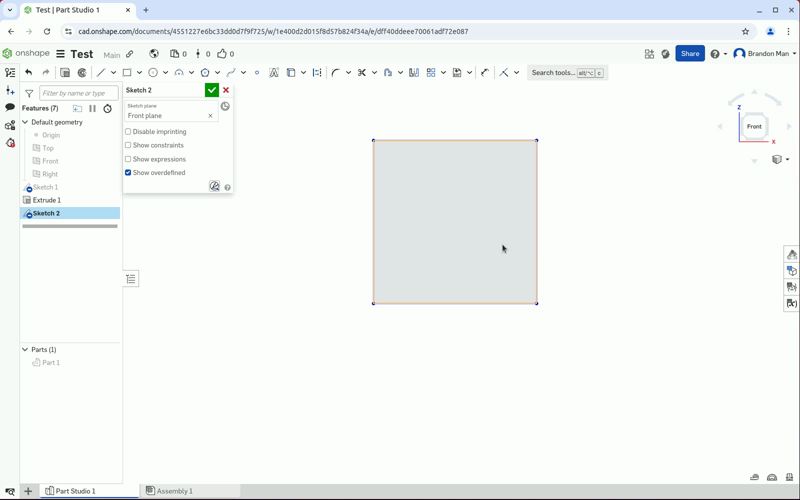
scroll(6)
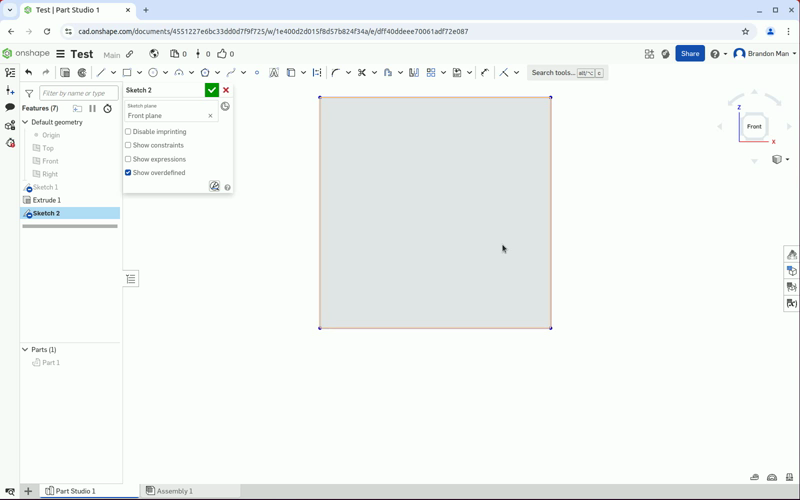
scroll(6)
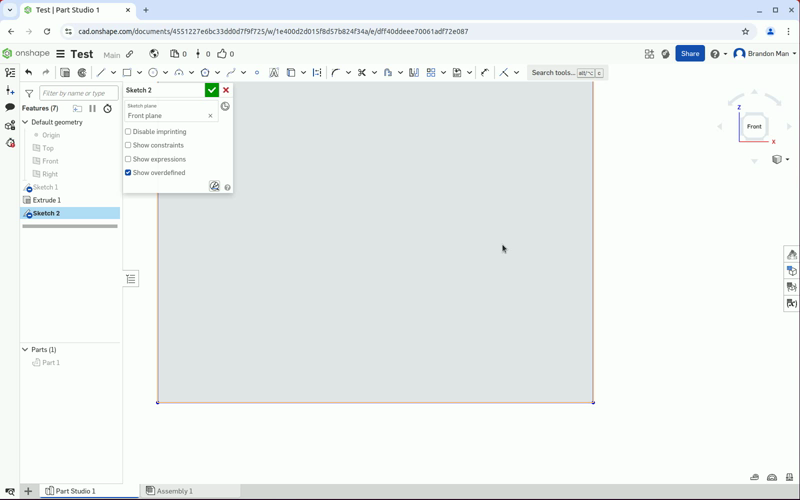
click(502, 244)
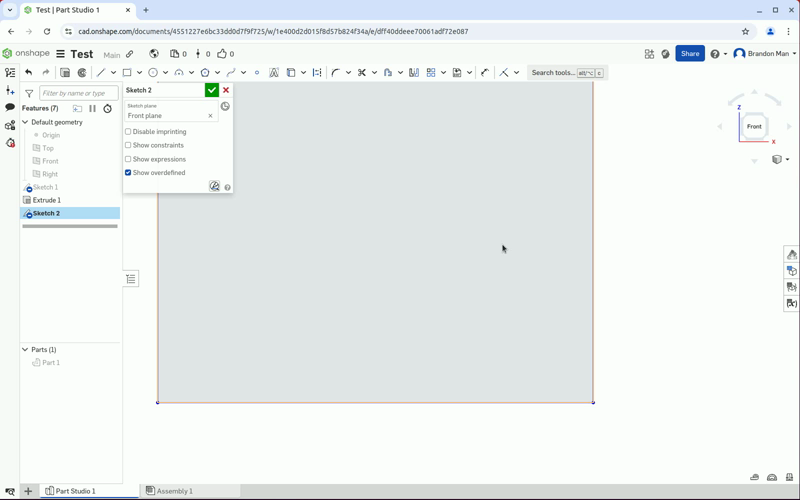
scroll(-6)
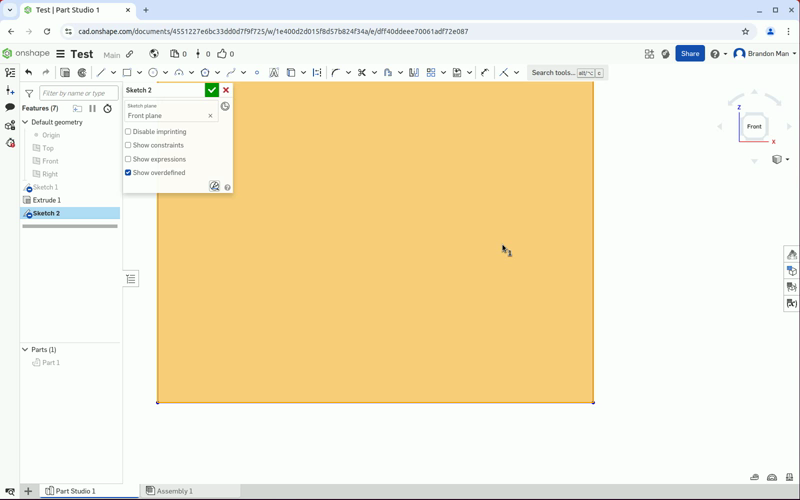
scroll(-6)
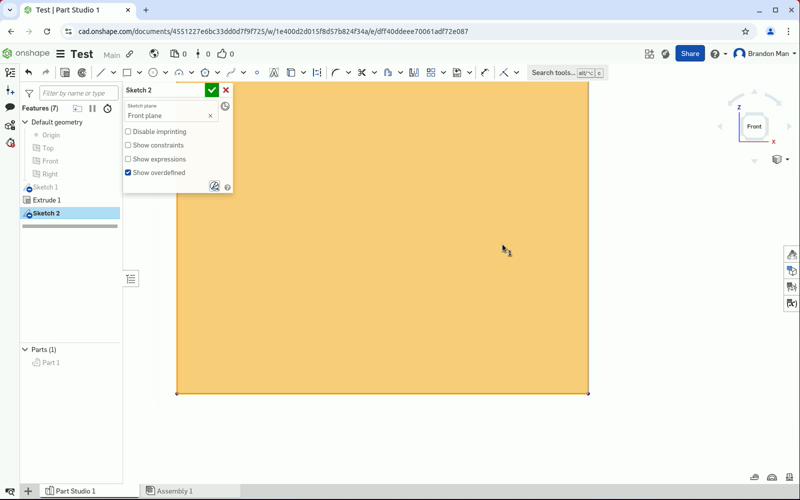
scroll(-6)
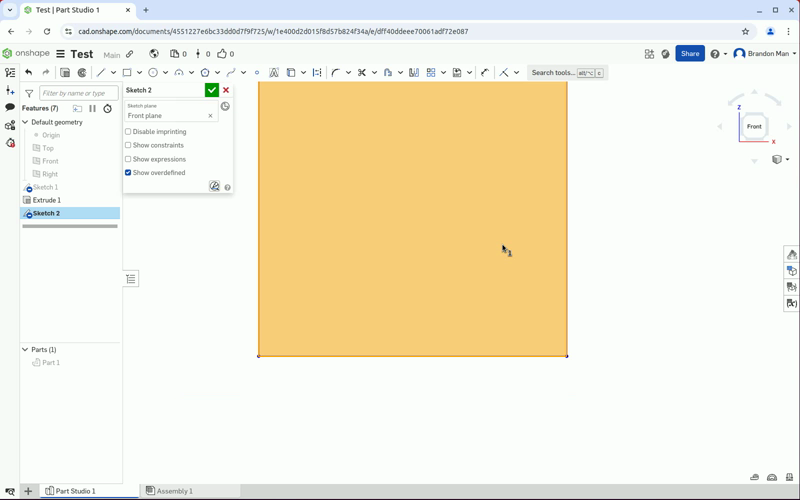
scroll(-6)
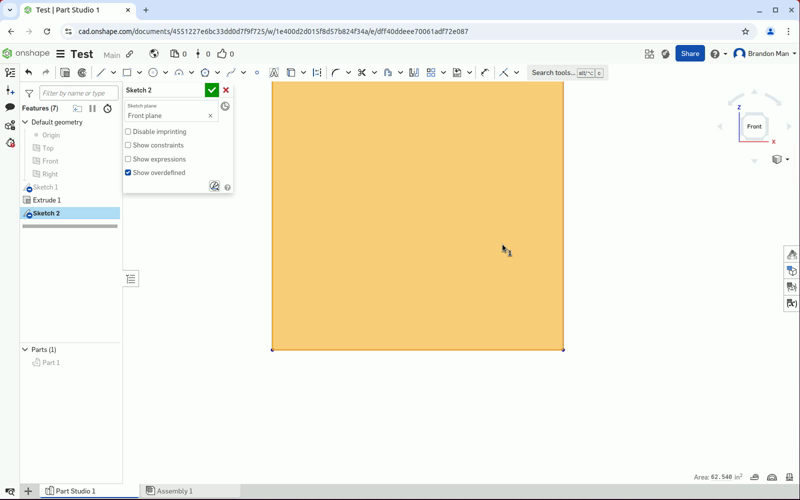
scroll(-6)
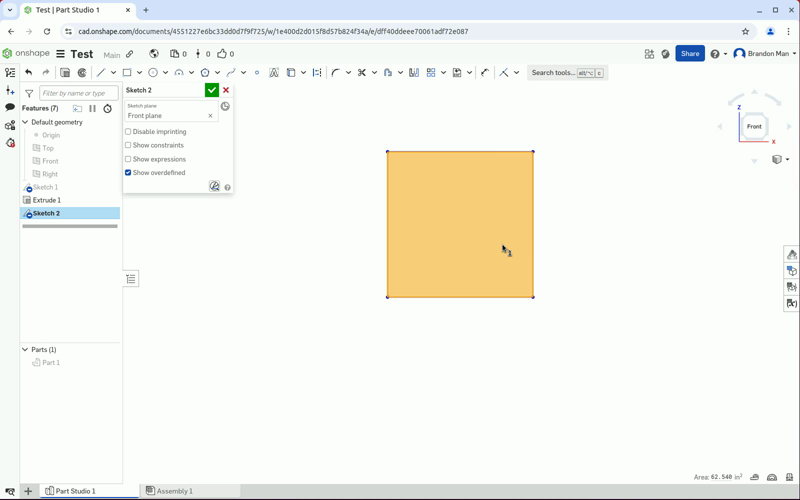
scroll(-6)
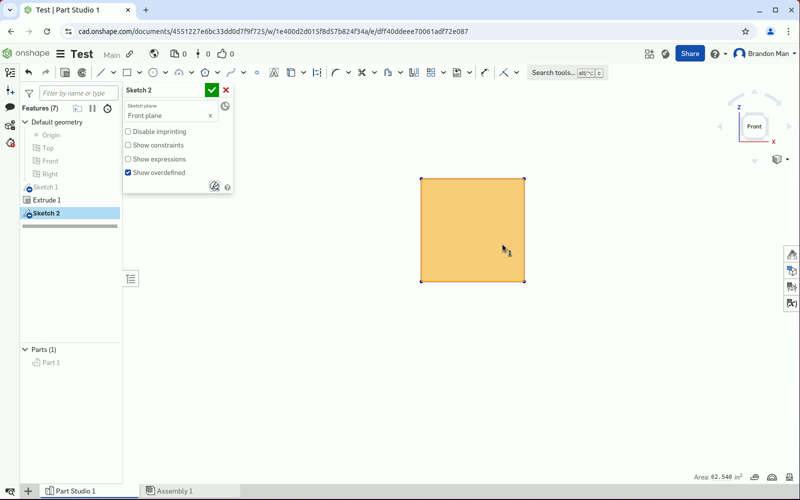
scroll(-6)
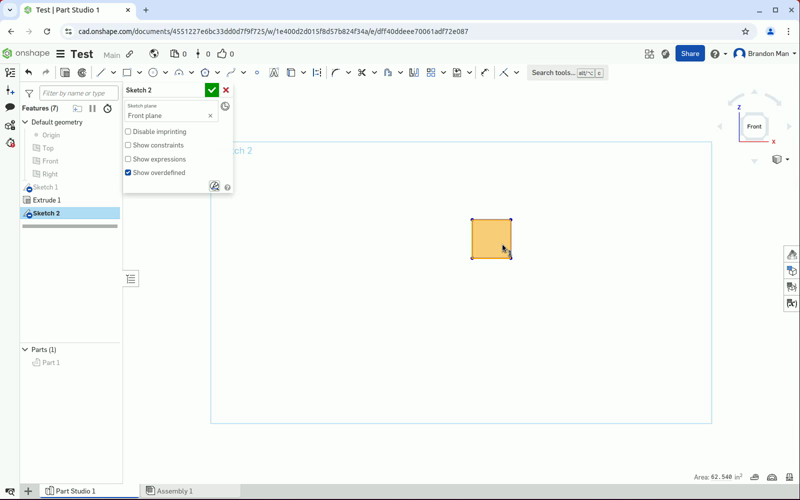
mouse_move(73, 352)
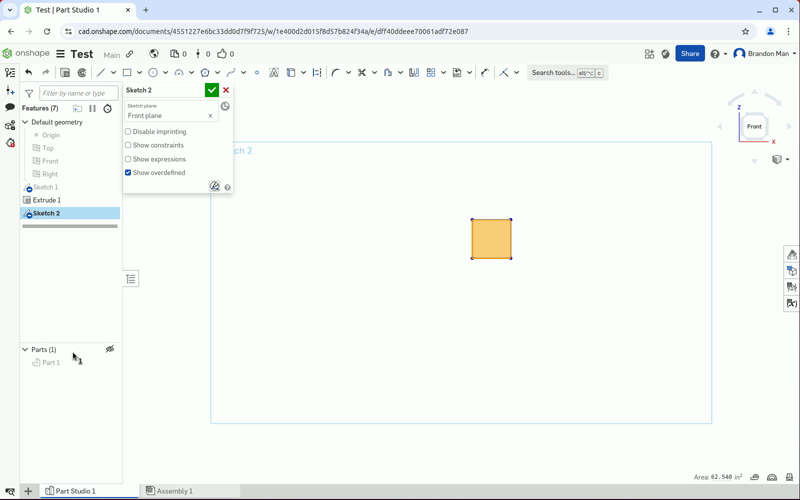
key(shift+y)
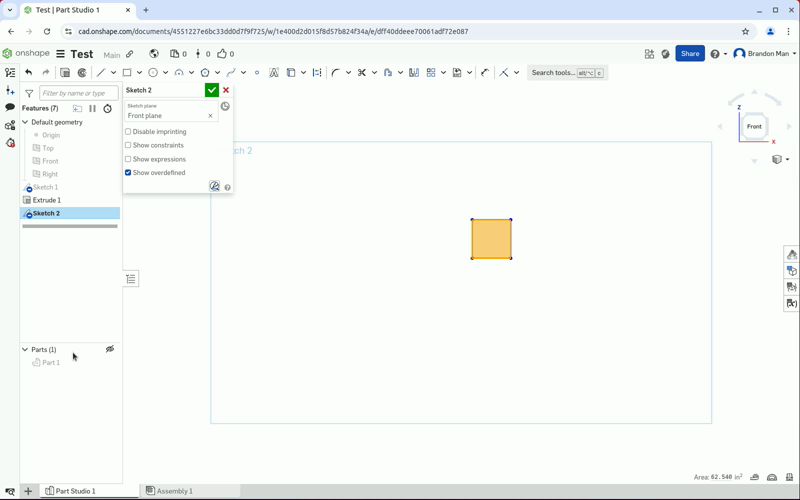
key(shift+e)
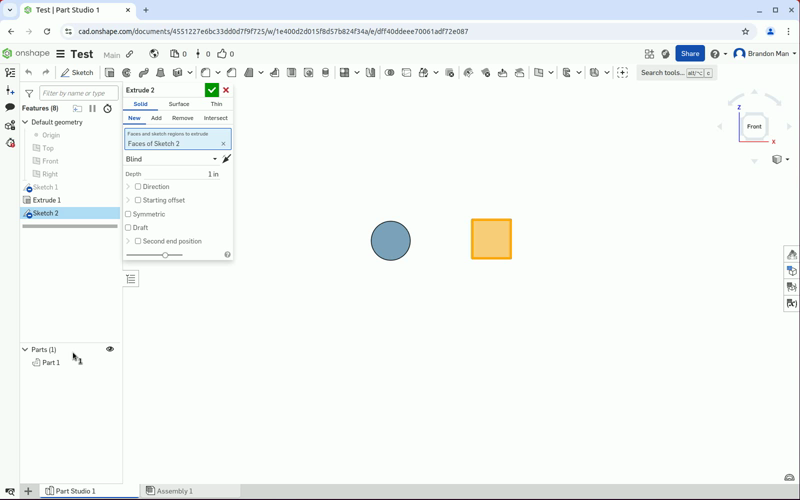
mouse_move(143, 106)
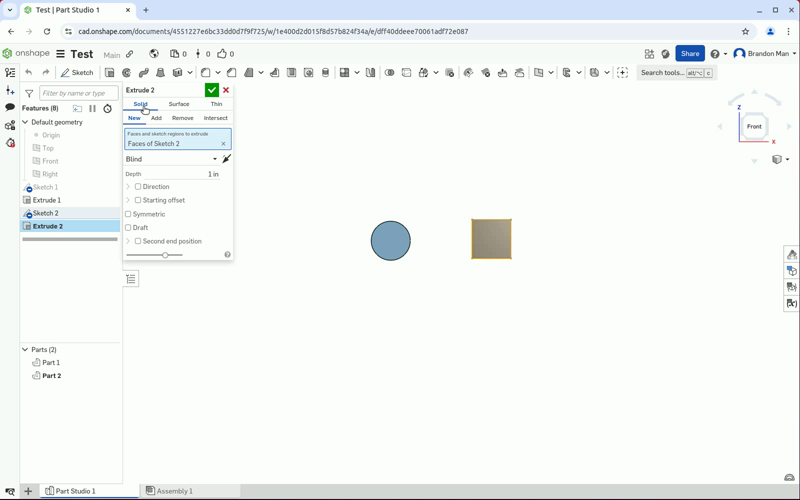
click(143, 106)
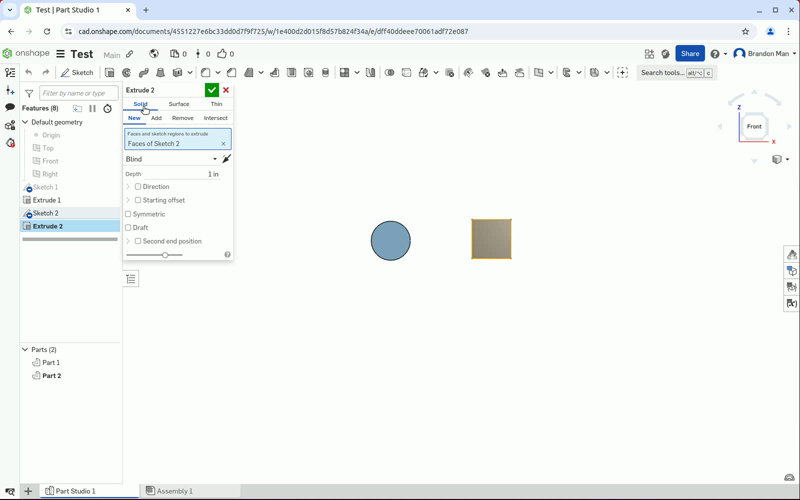
mouse_move(137, 120)
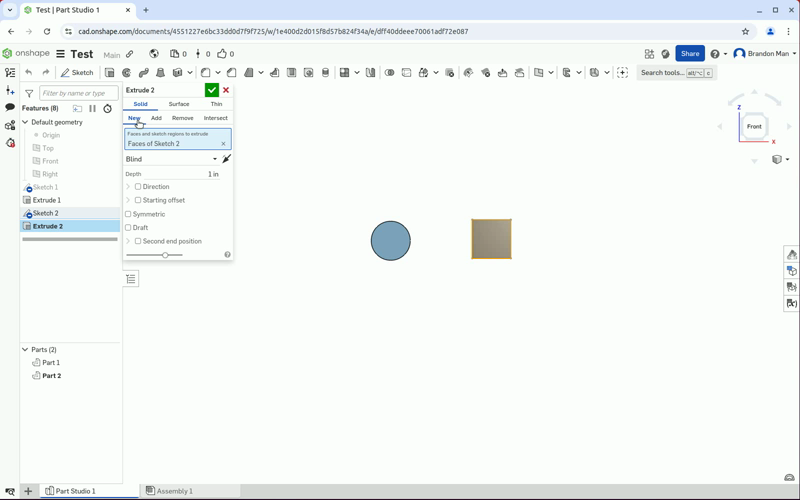
click(137, 120)
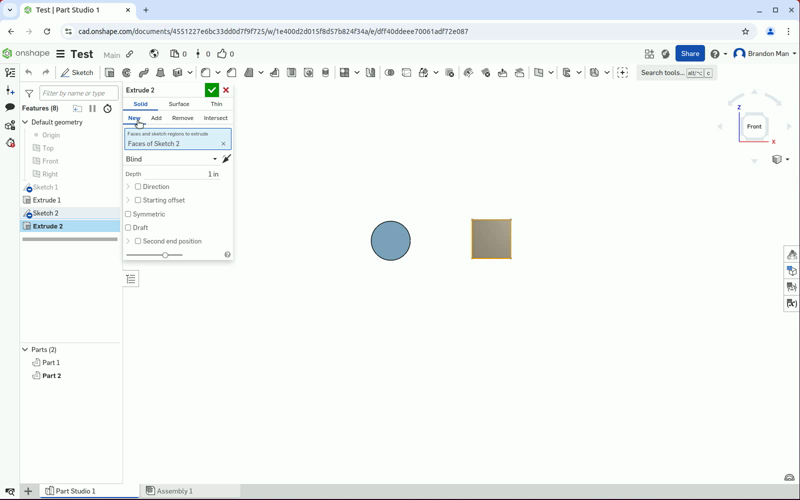
key(tab, 4)
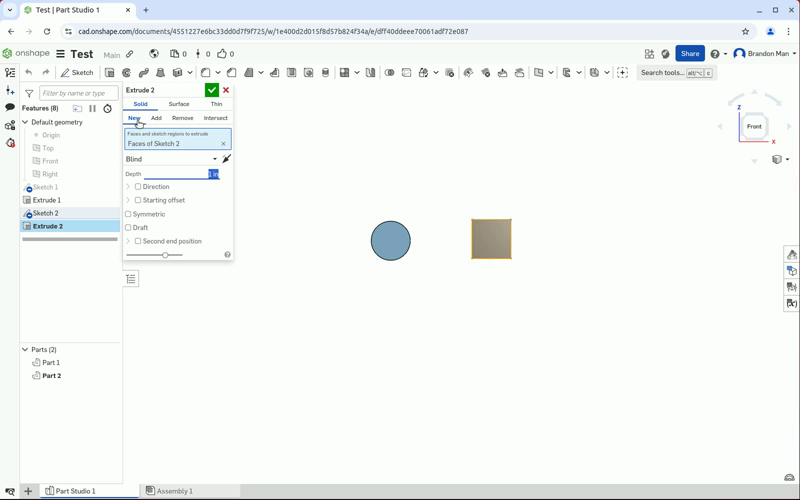
text(23.108)
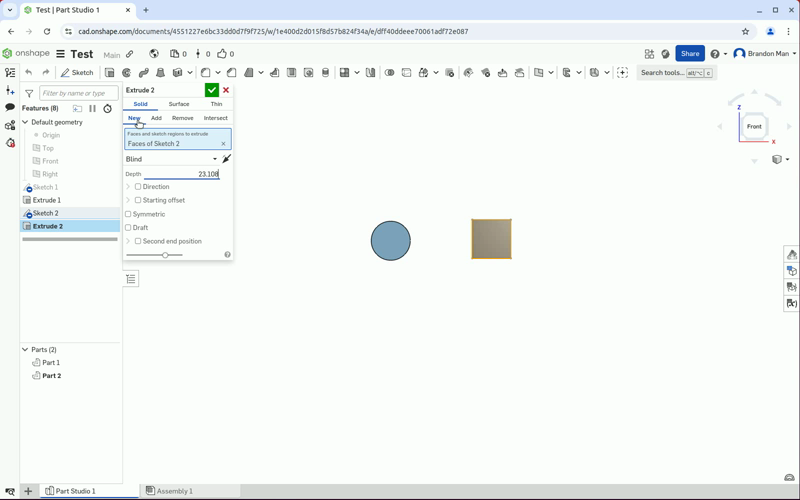
key(enter)
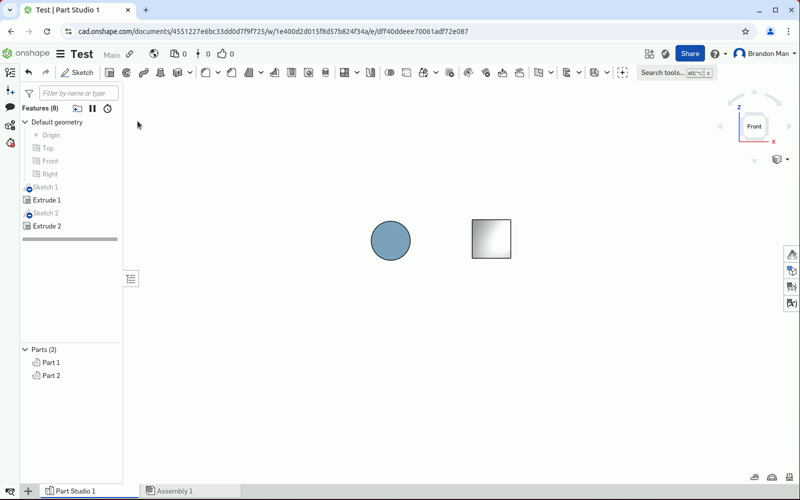
key(shift+h)
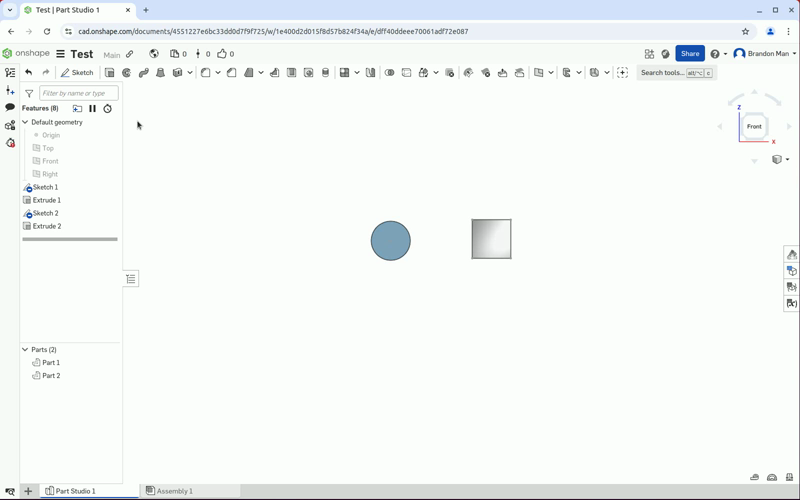
key(shift+h)
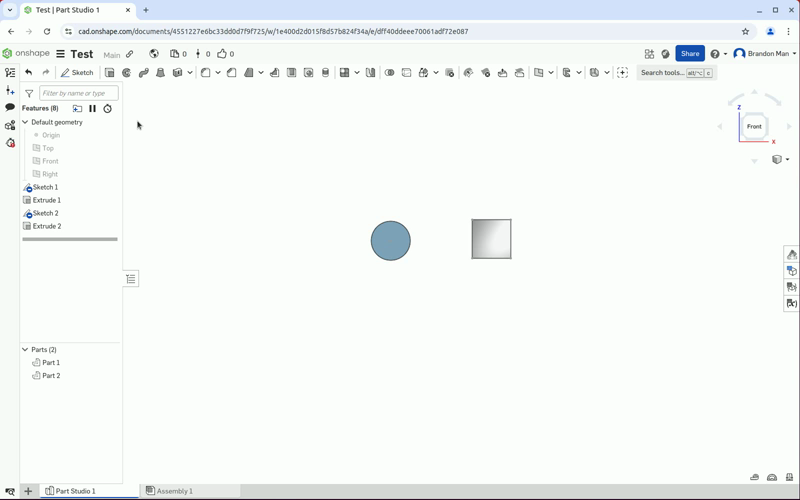
key(shift+7)
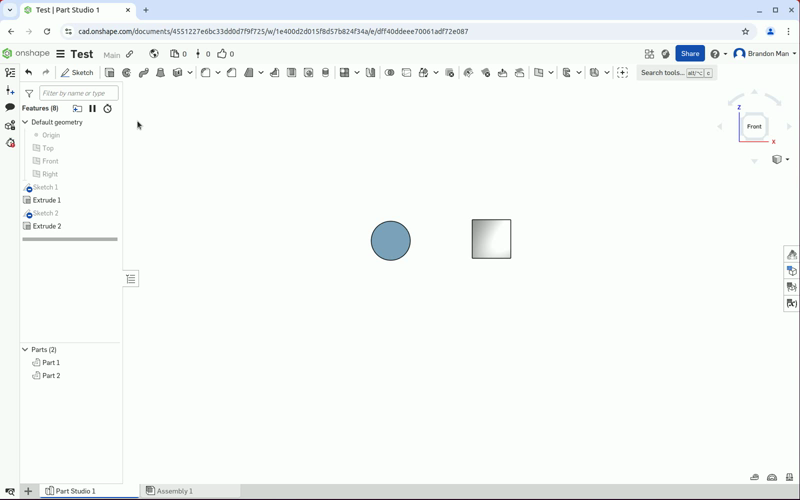
key(left, 2)
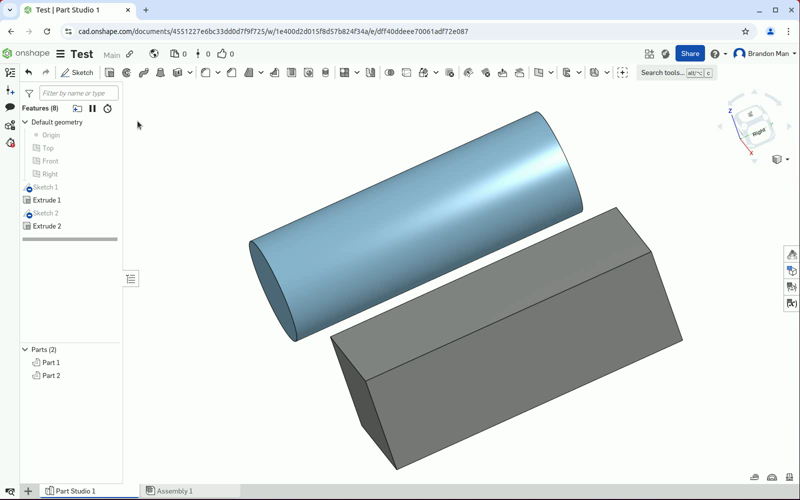
key(down, 2)
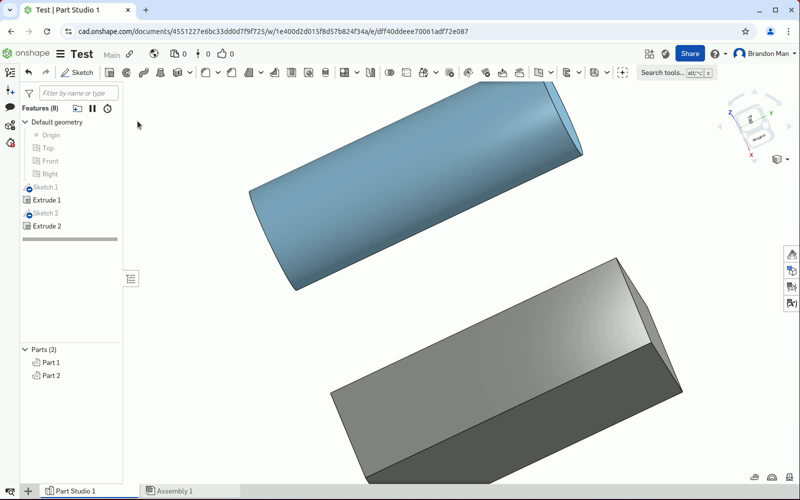
key(up, 2)
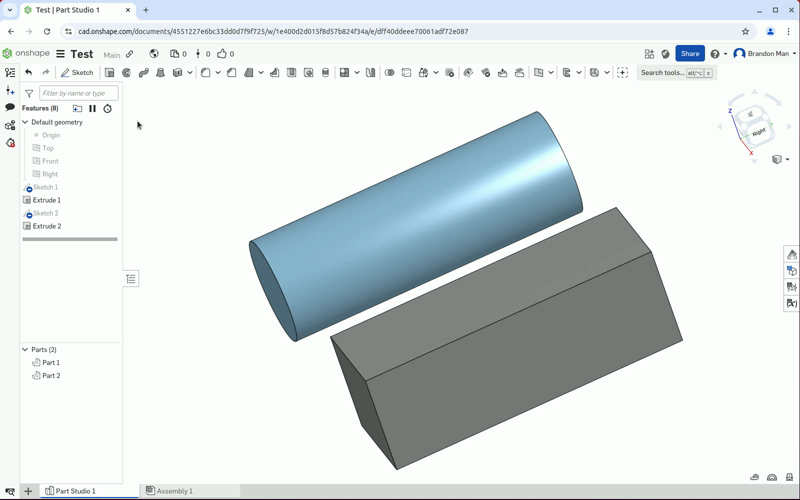
key(right, 2)
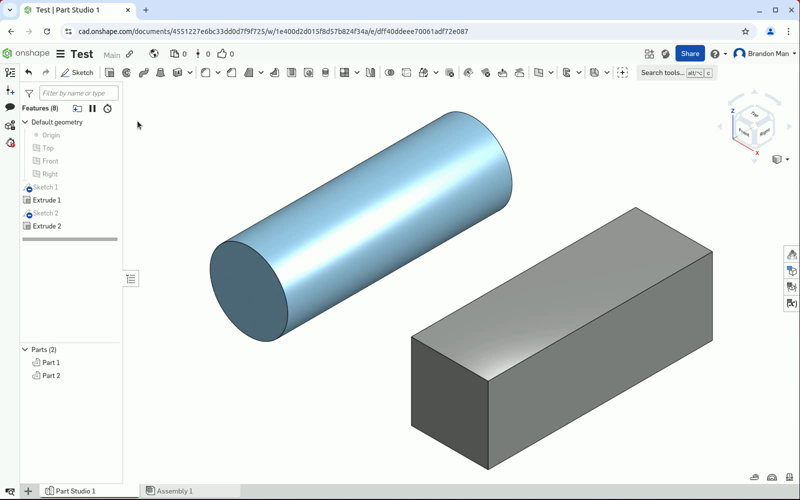
mouse_move(73, 189)
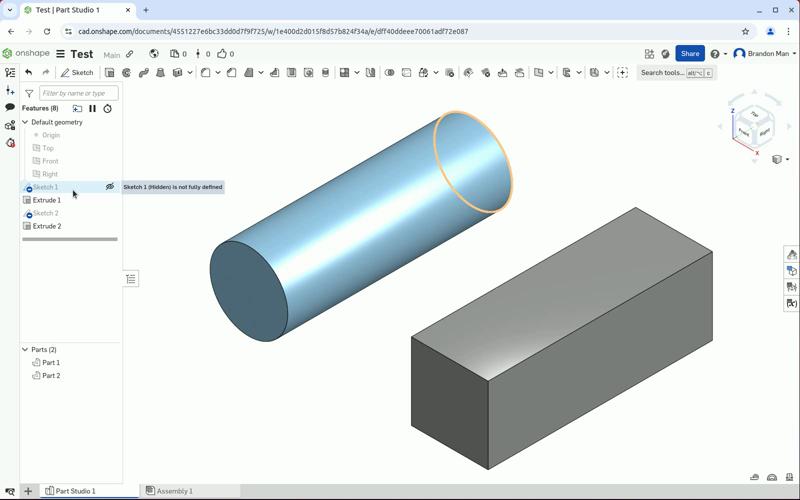
click(73, 189)